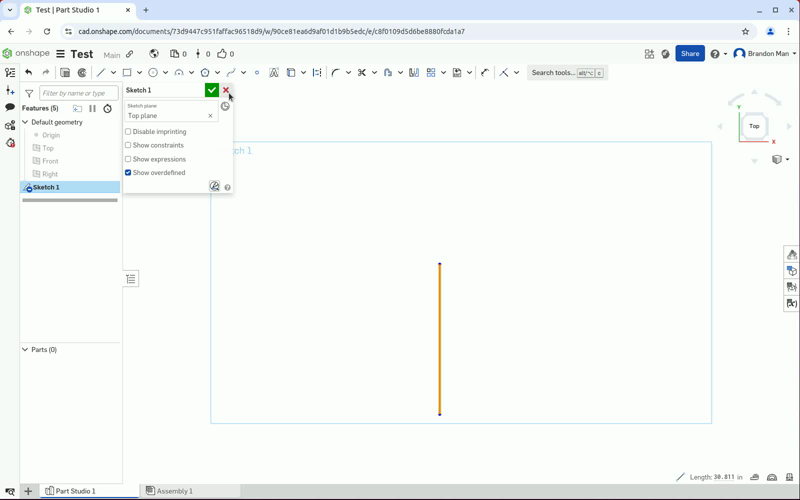
key(shift+h)
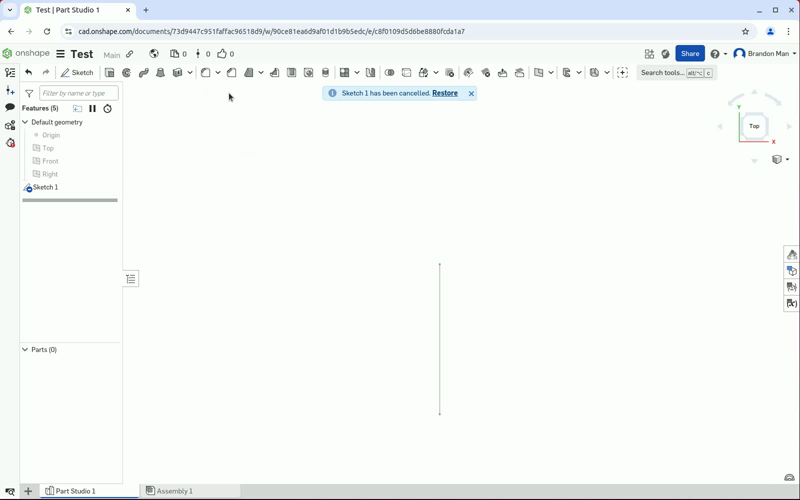
key(shift+s)
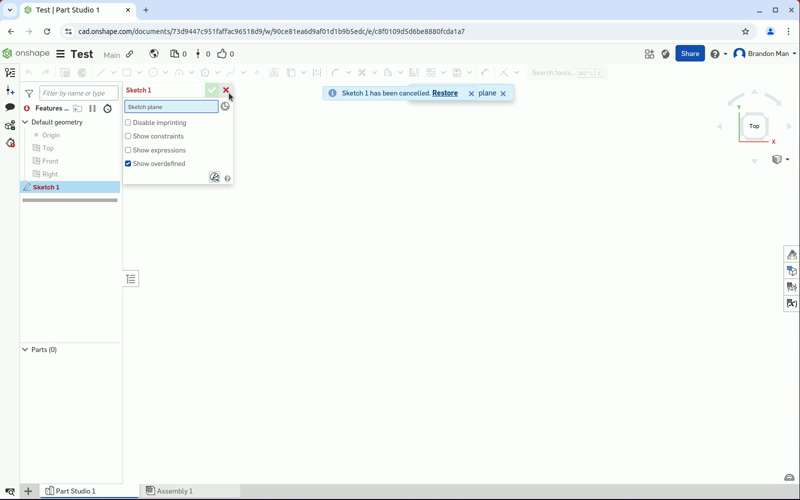
mouse_move(73, 150)
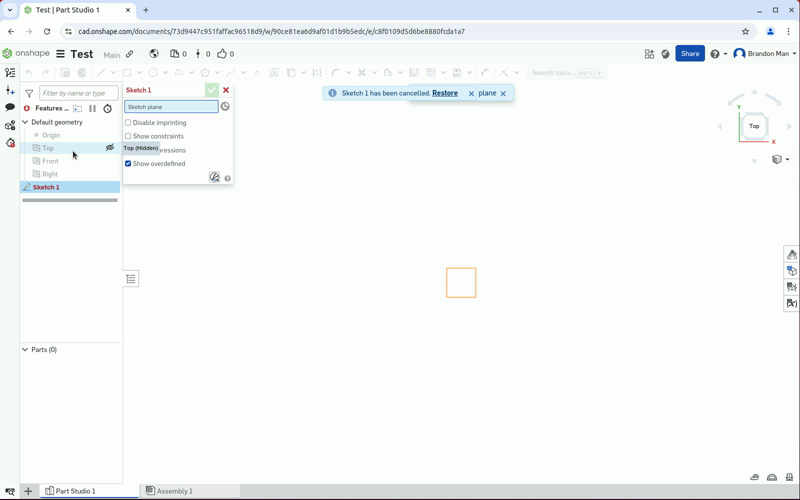
click(73, 150)
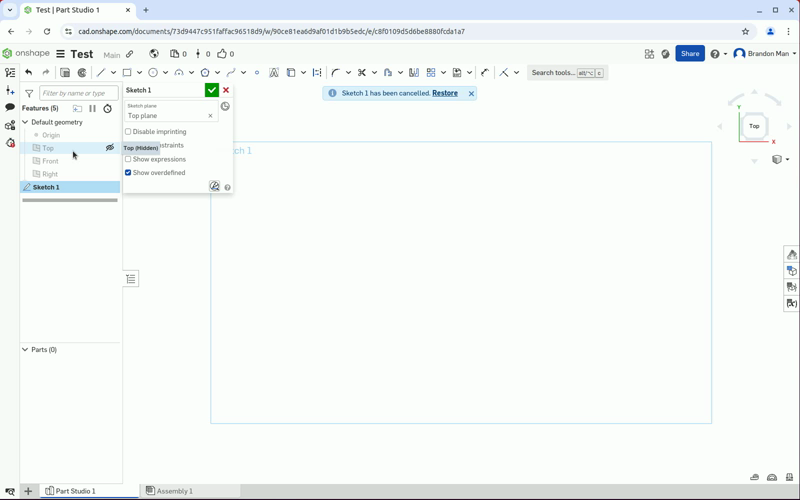
mouse_move(73, 352)
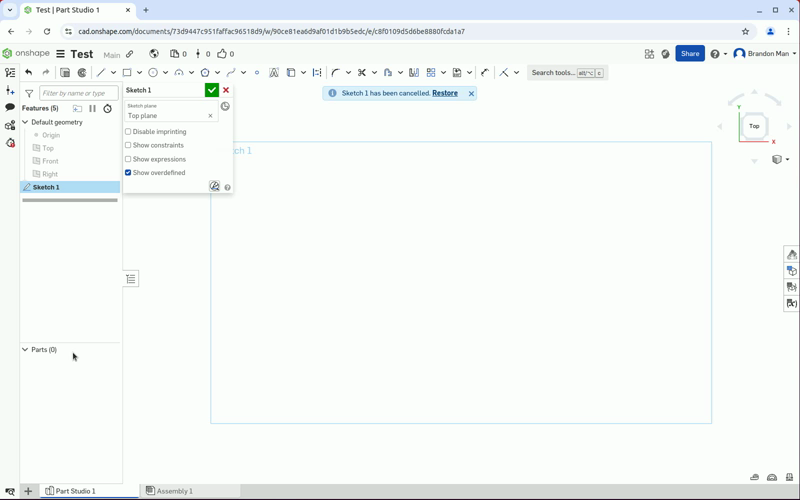
key(y)
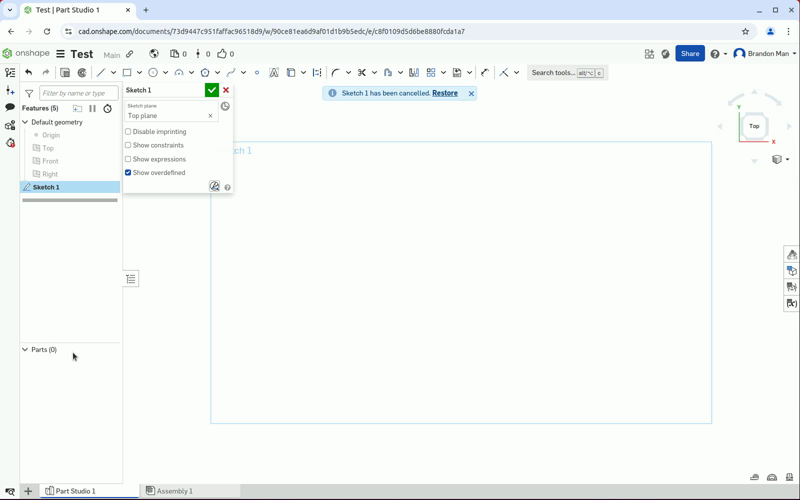
key(l)
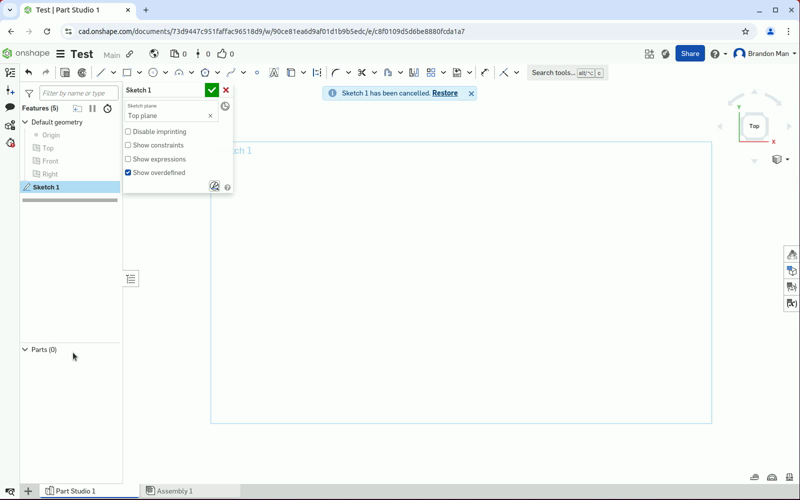
key_down(shift)
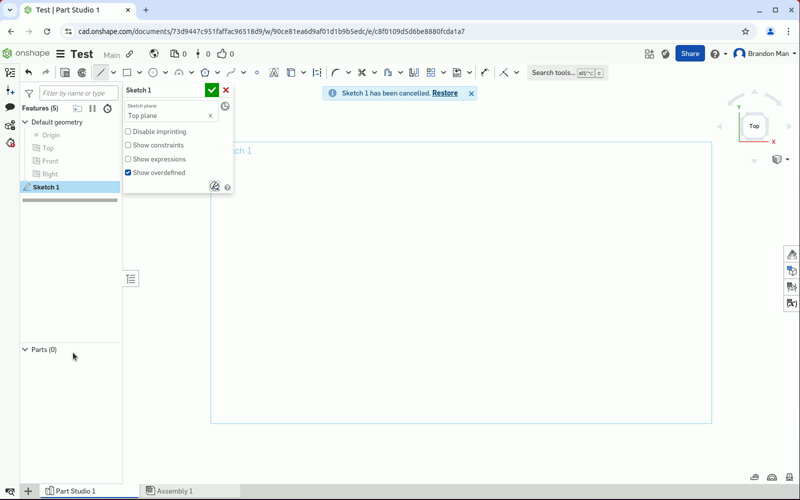
mouse_move(460, 282)
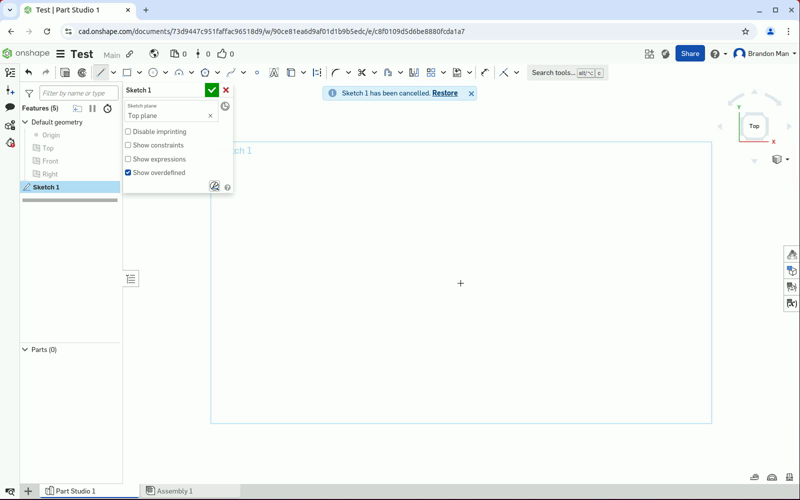
click(460, 282)
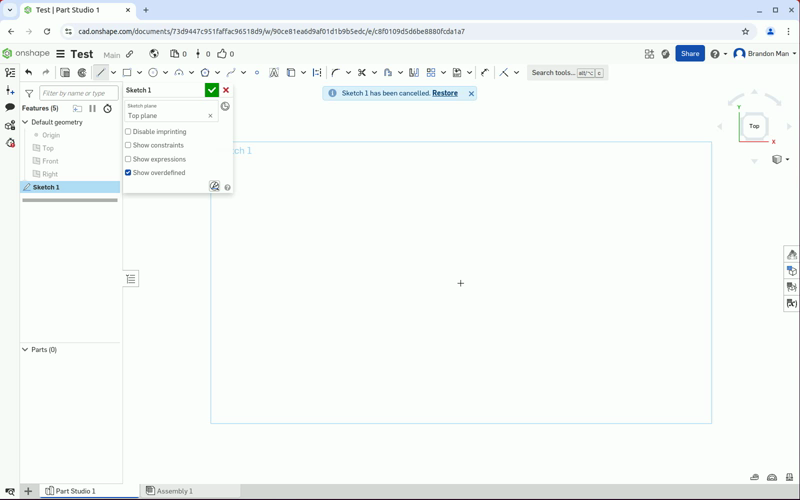
key_up(shift)
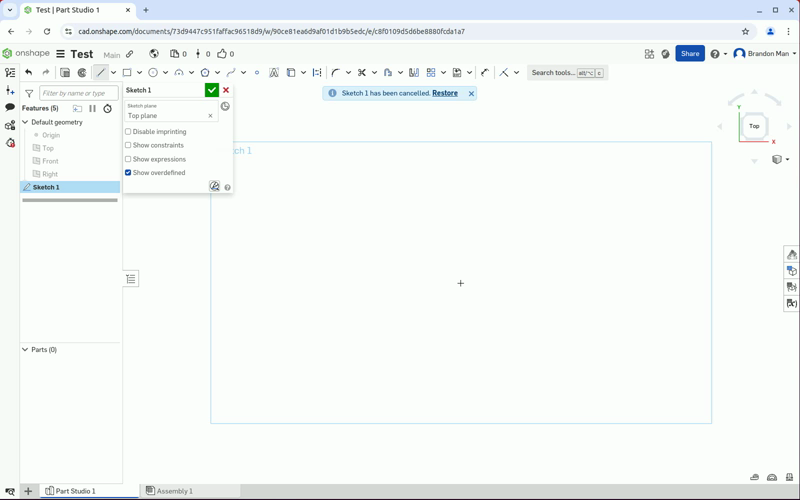
key_down(shift)
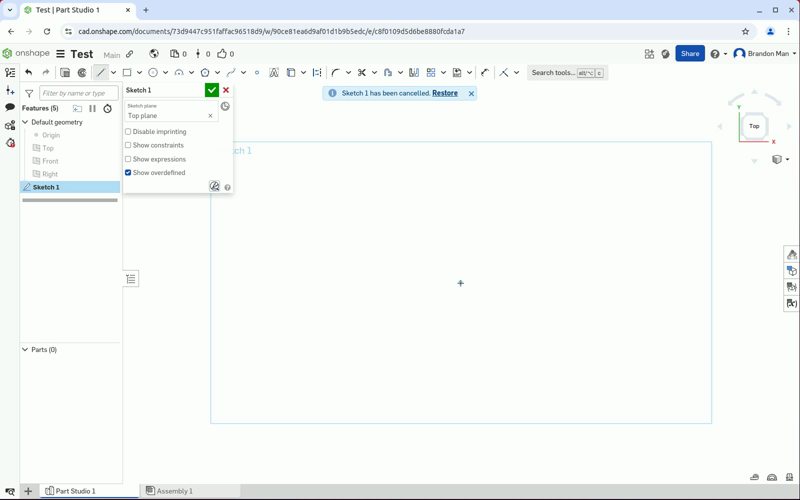
mouse_move(490, 282)
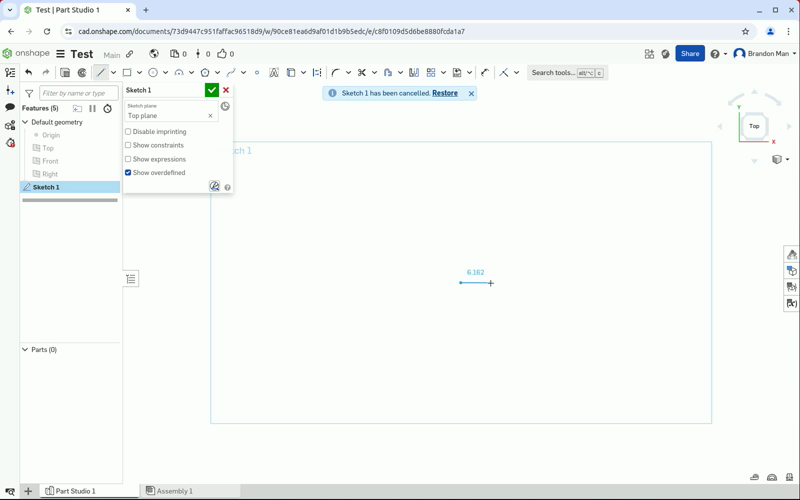
mouse_move(498, 282)
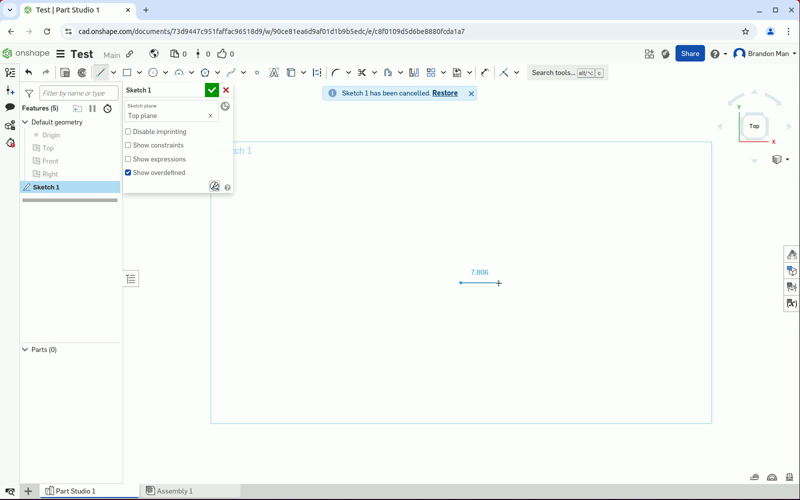
click(498, 282)
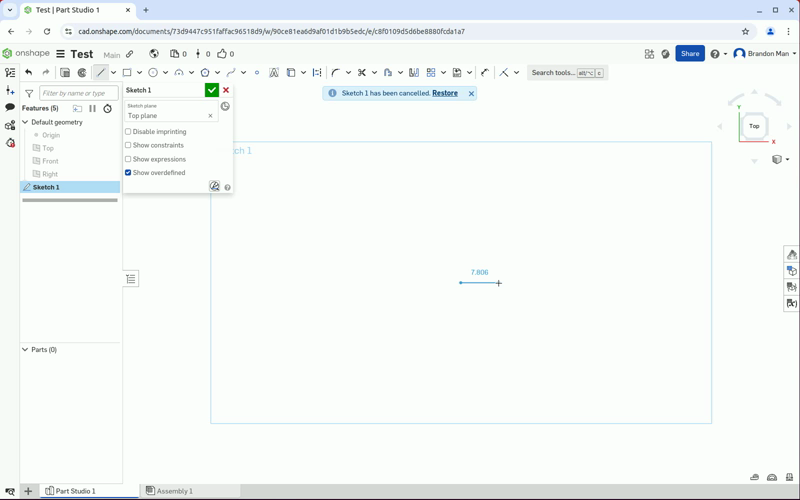
key_up(shift)
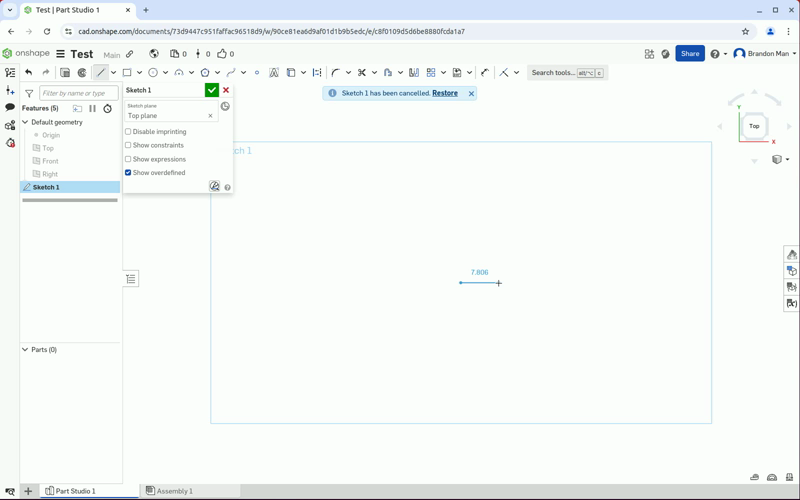
key_down(shift)
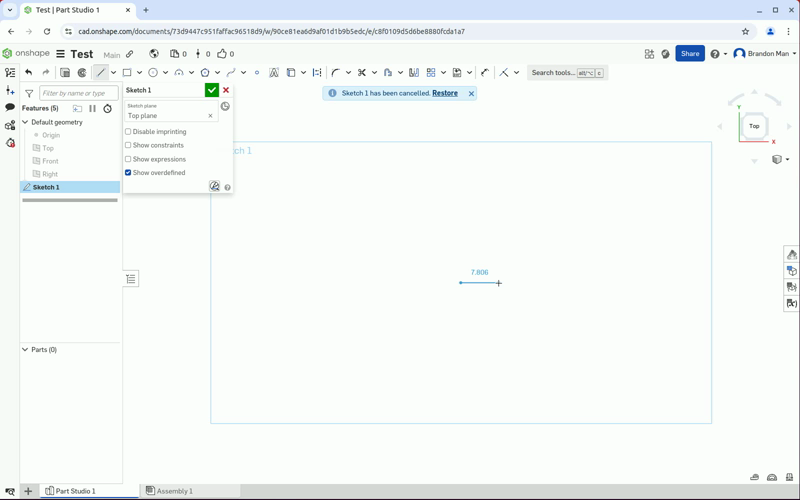
mouse_move(498, 208)
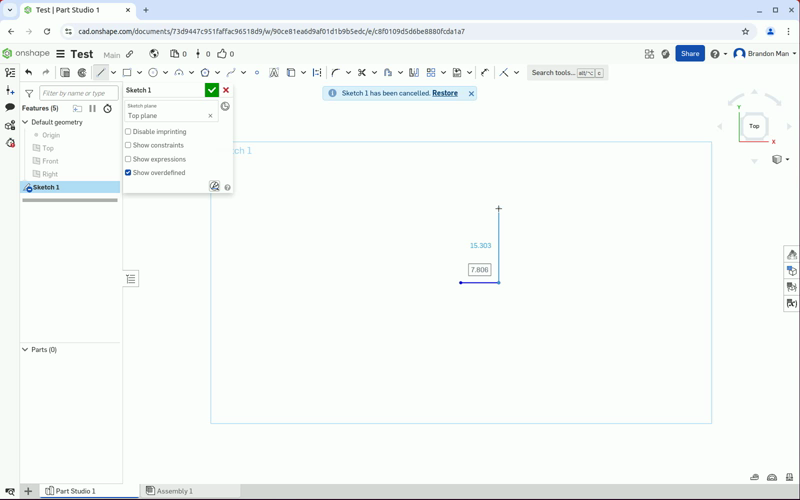
click(498, 208)
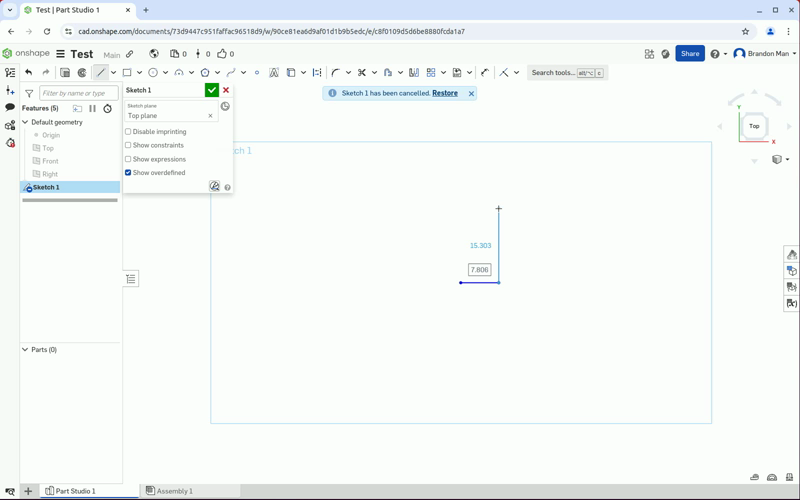
key_up(shift)
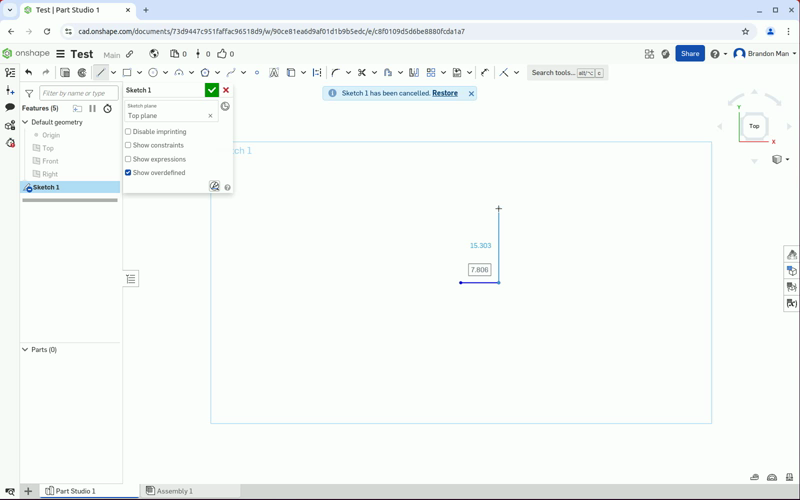
key_down(shift)
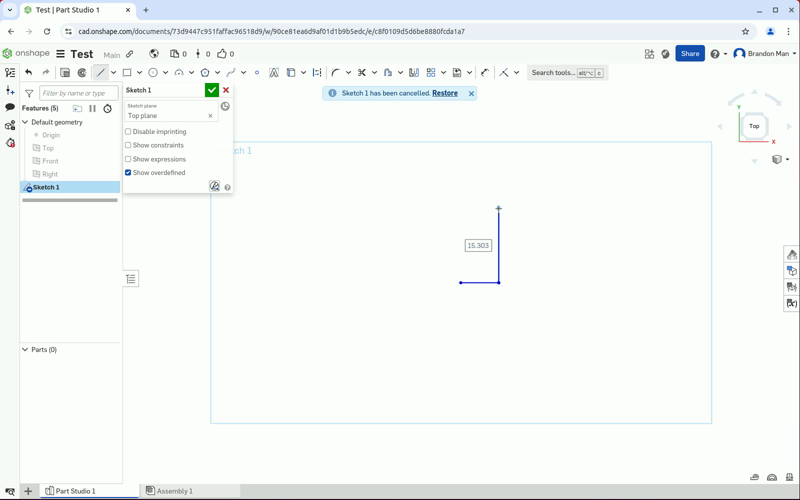
mouse_move(573, 208)
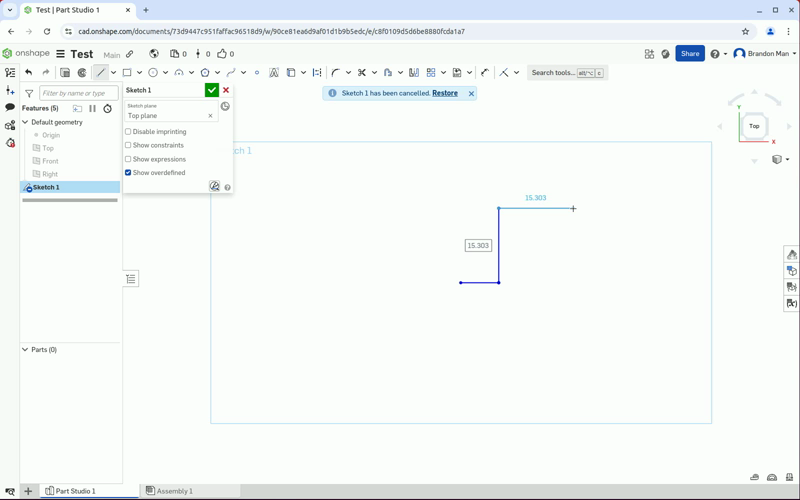
click(573, 208)
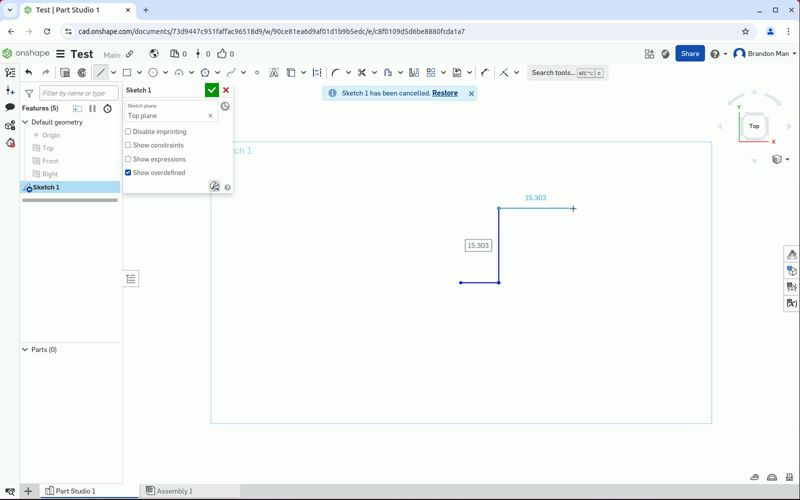
key_up(shift)
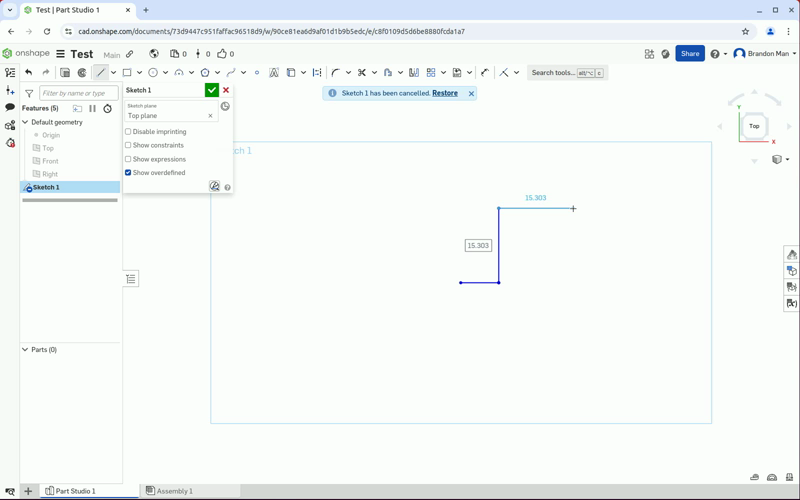
key_down(shift)
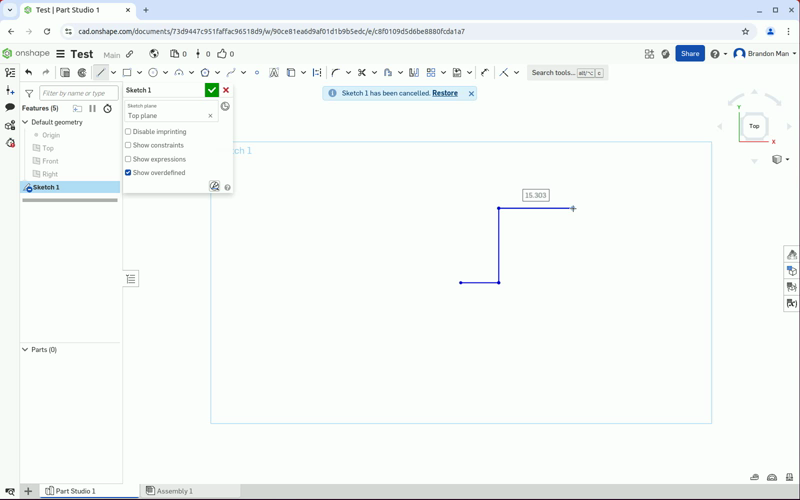
mouse_move(589, 208)
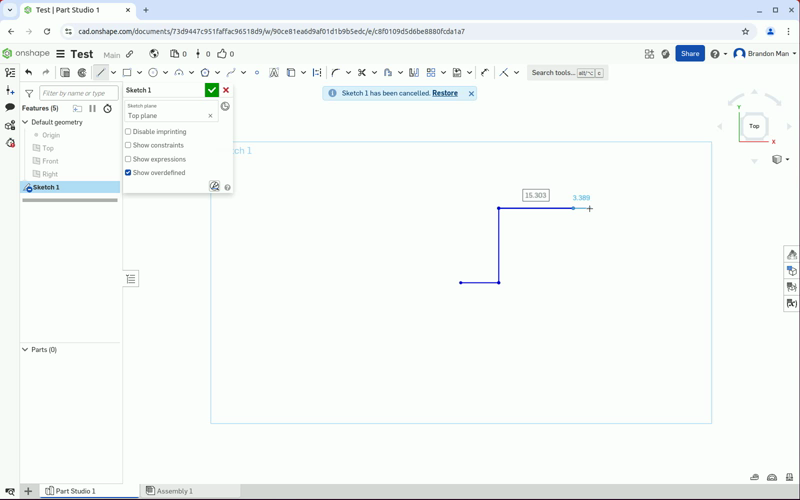
mouse_move(573, 189)
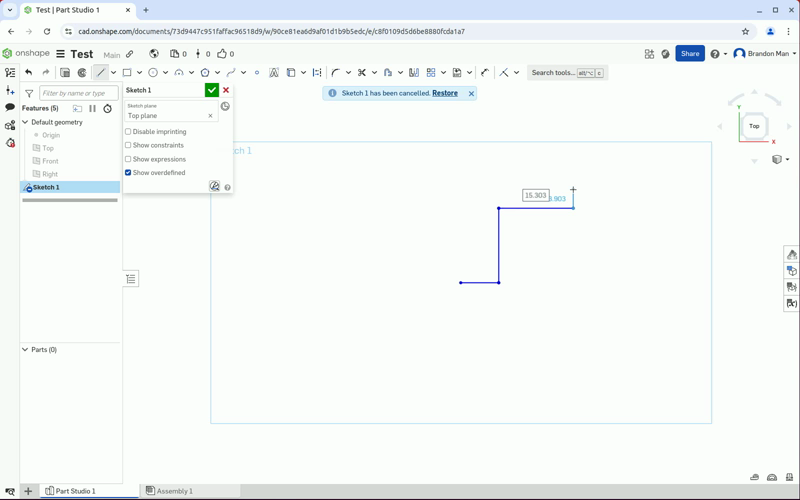
click(573, 189)
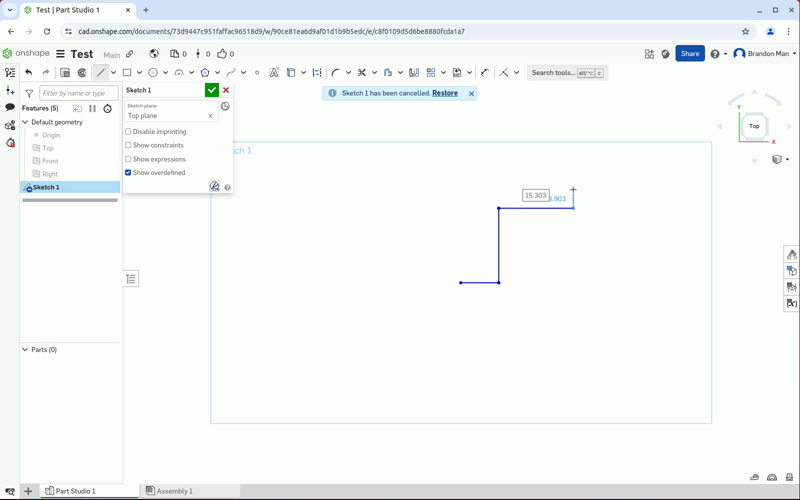
key_up(shift)
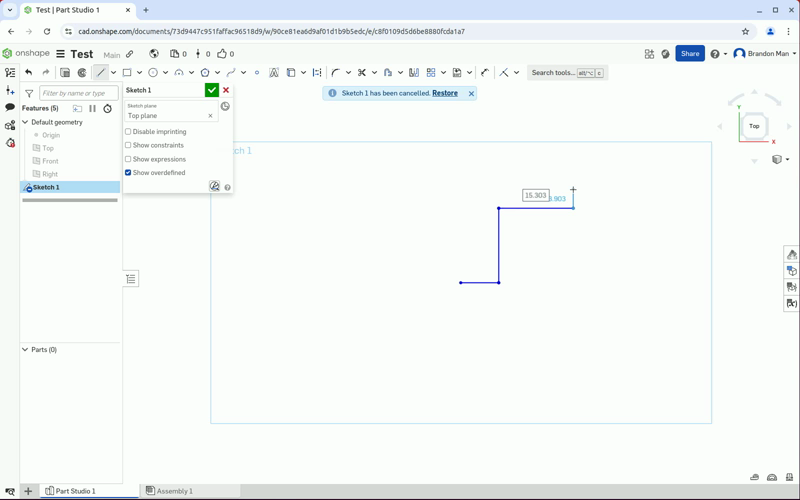
key_down(shift)
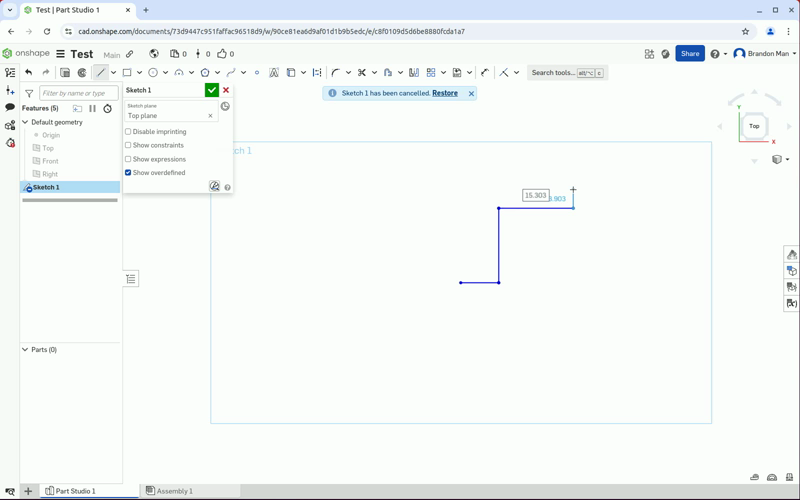
mouse_move(460, 189)
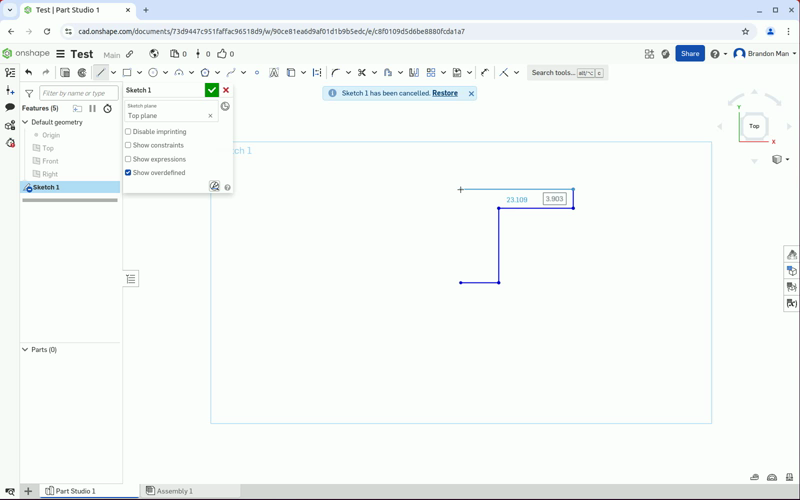
click(460, 189)
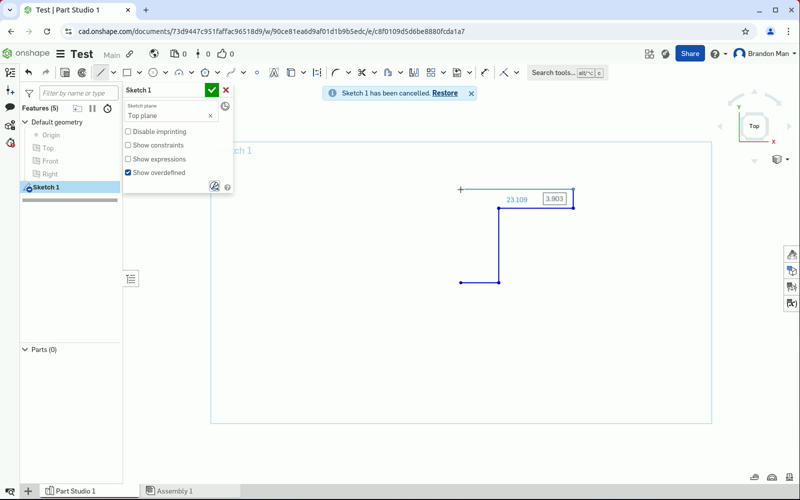
key_up(shift)
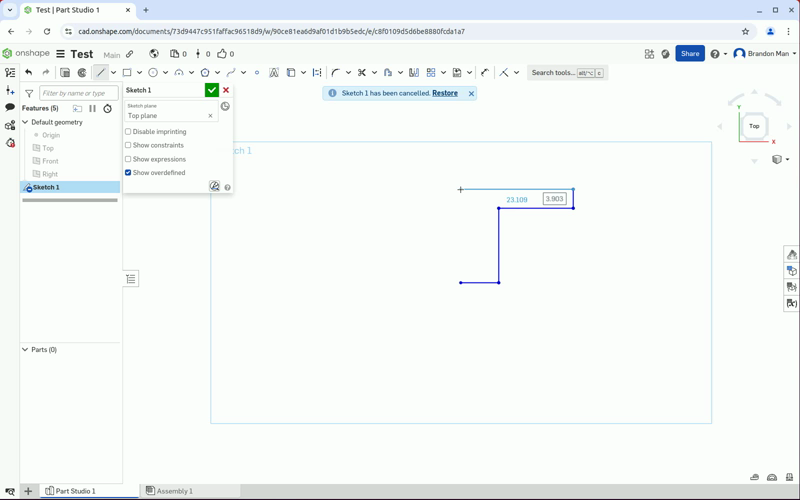
key_down(shift)
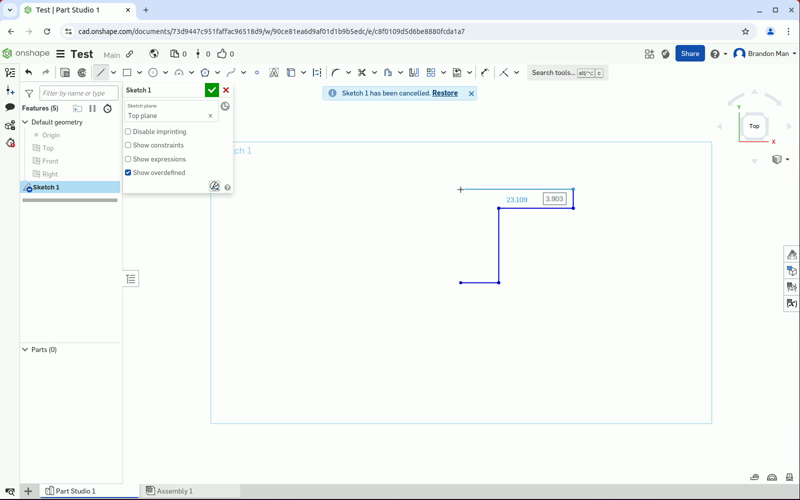
mouse_move(460, 282)
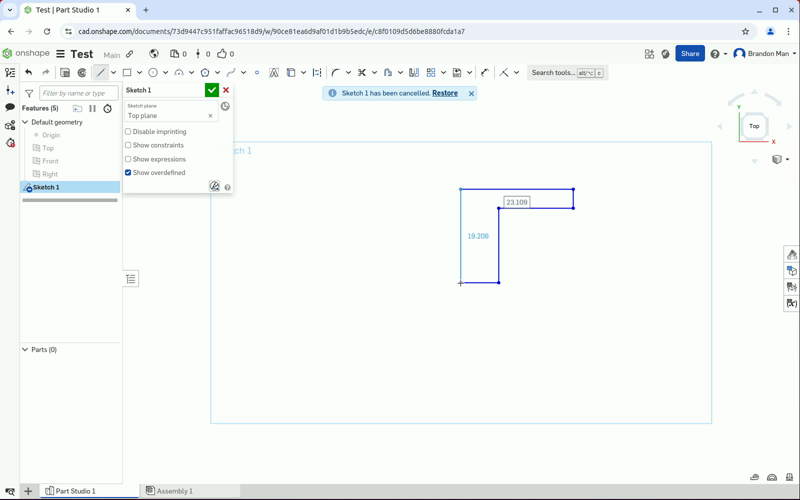
key_up(shift)
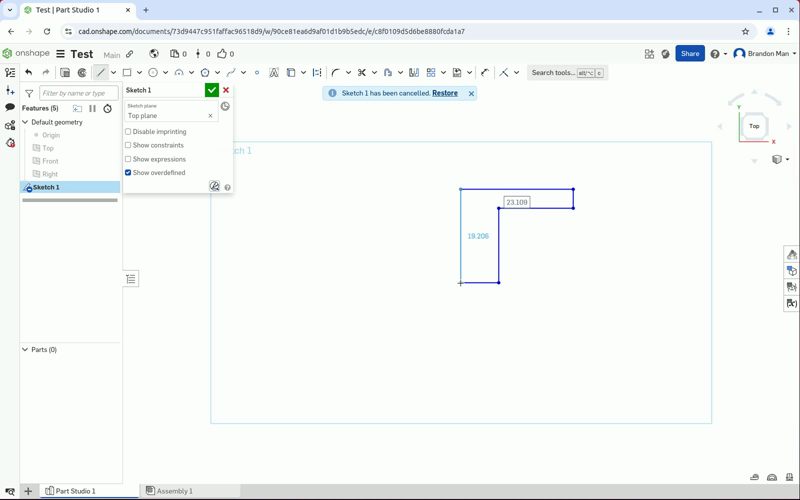
click(460, 282)
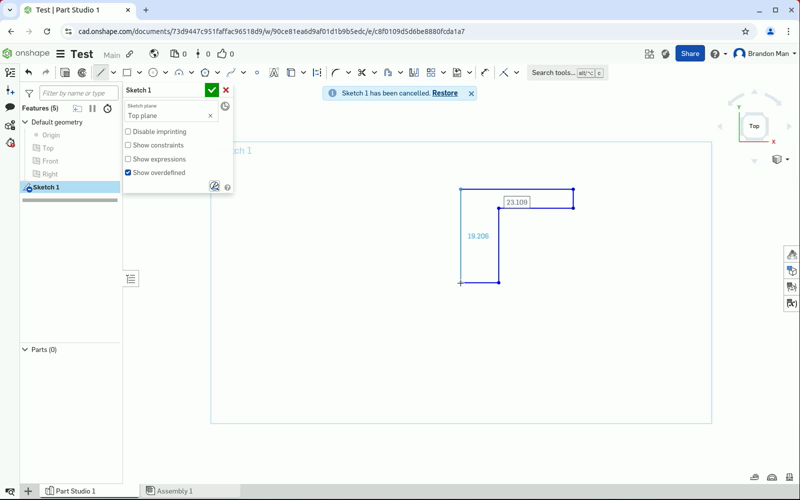
key(esc)
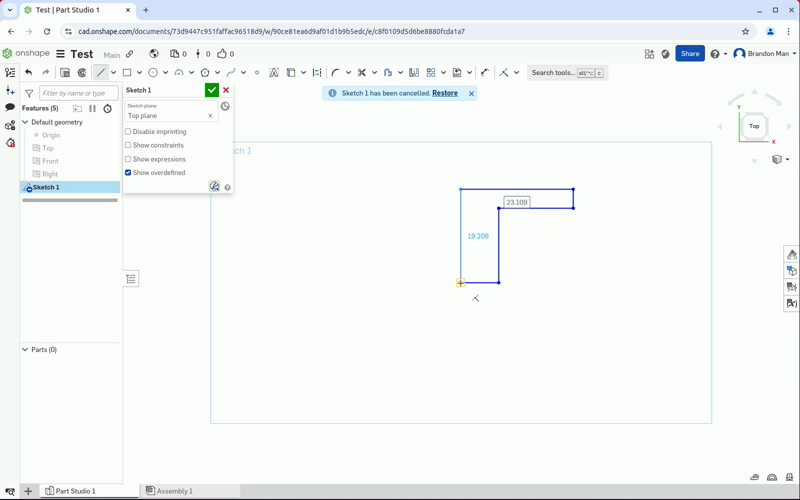
mouse_move(512, 199)
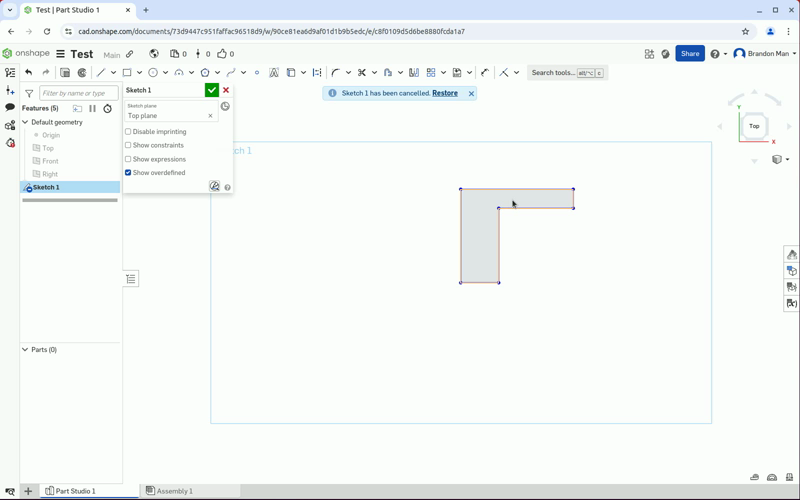
click(512, 199)
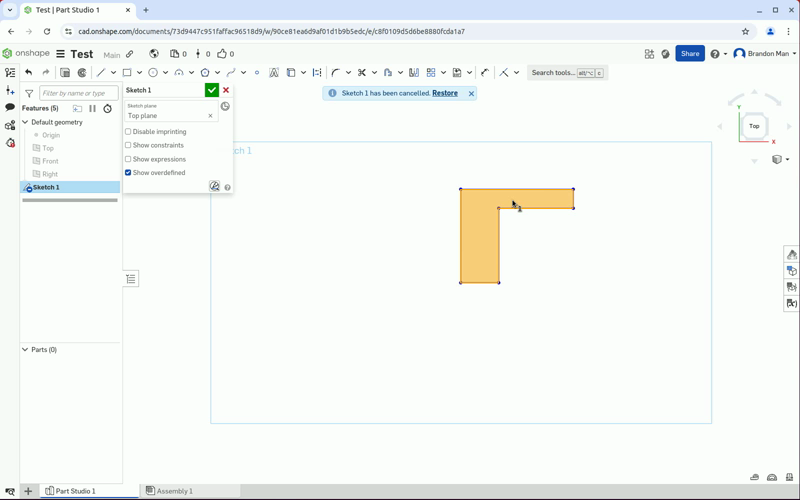
mouse_move(73, 352)
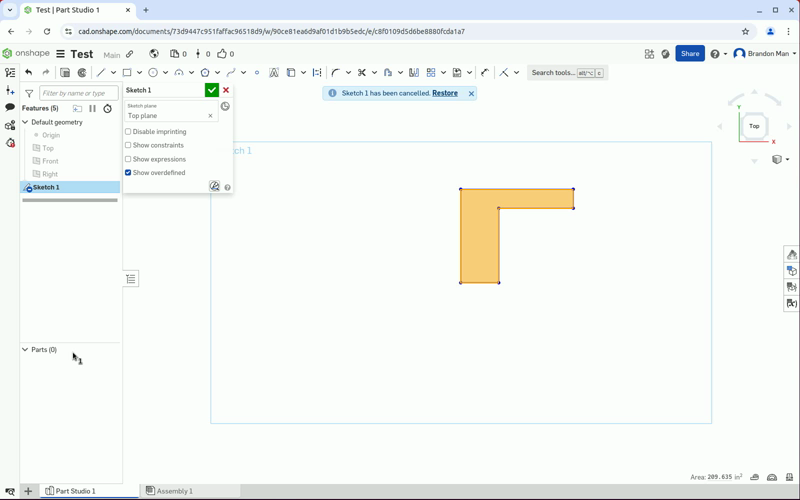
key(shift+y)
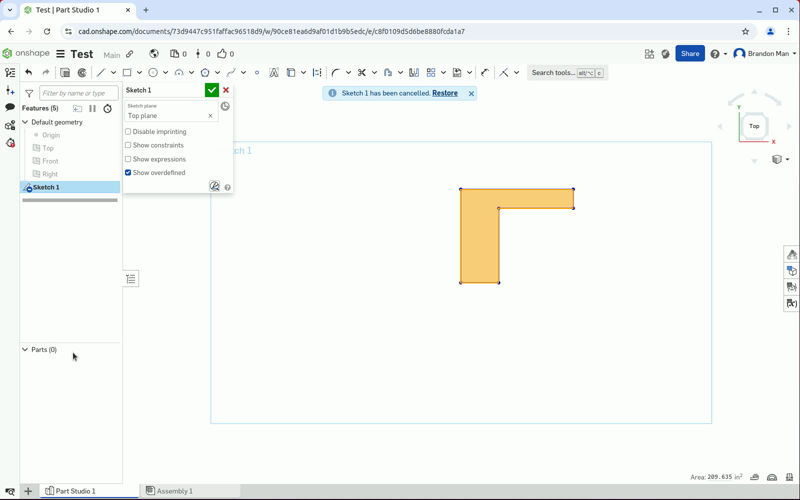
key(shift+e)
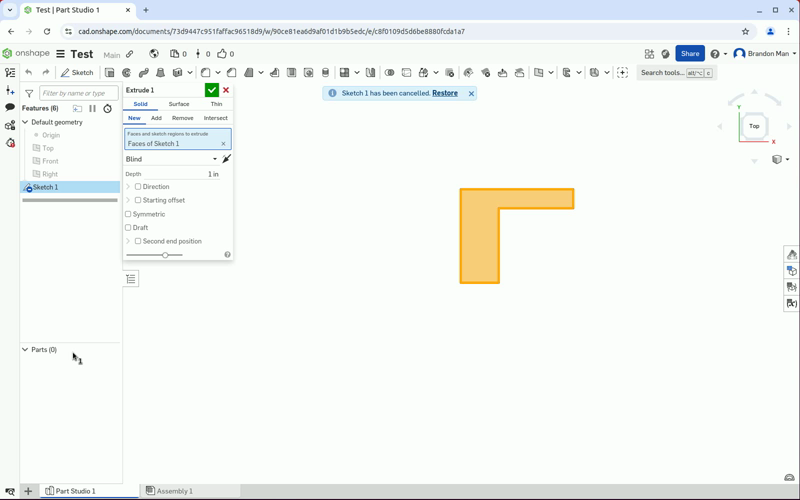
mouse_move(143, 106)
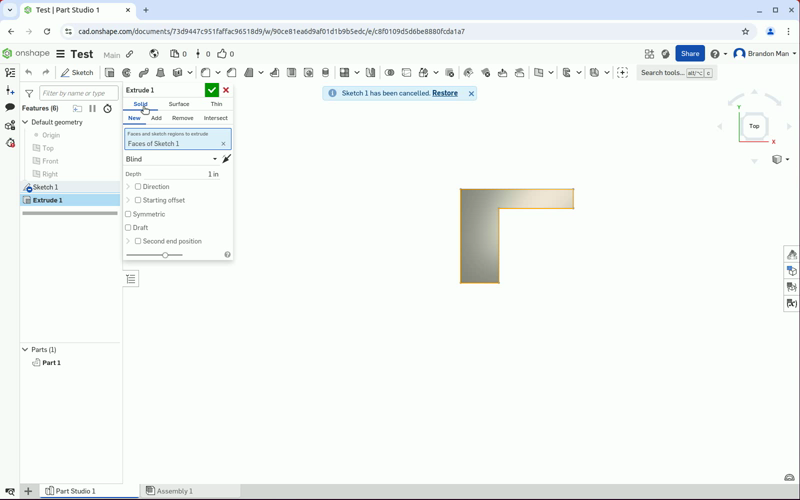
click(143, 106)
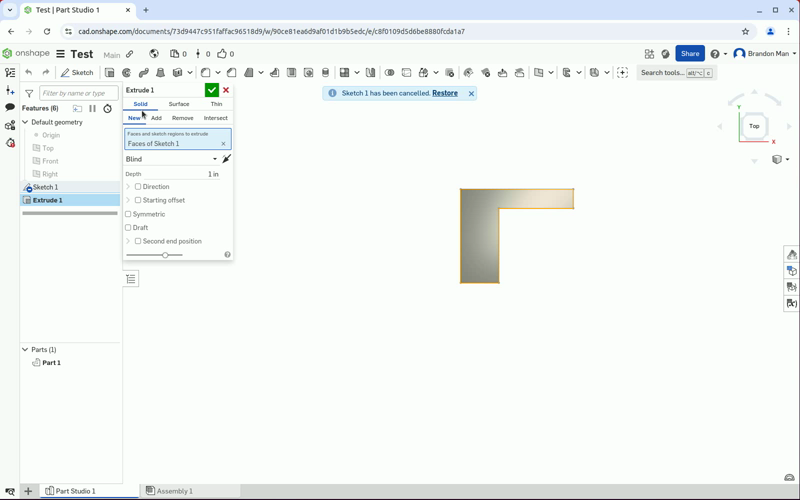
mouse_move(137, 120)
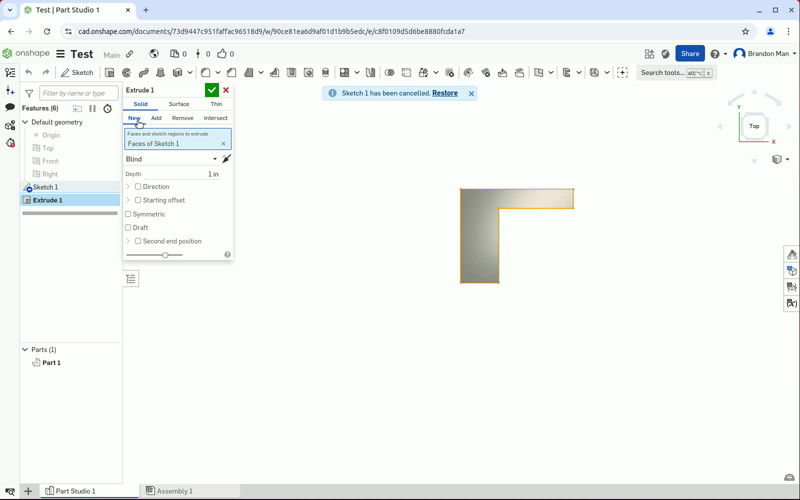
click(137, 120)
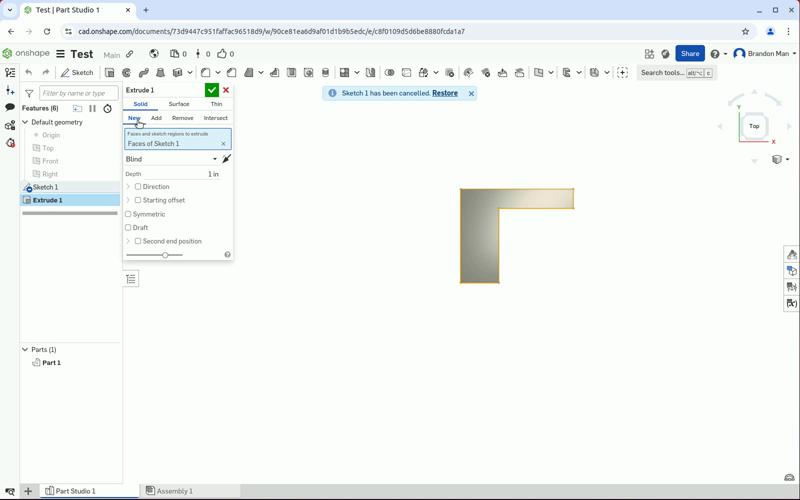
key(tab, 4)
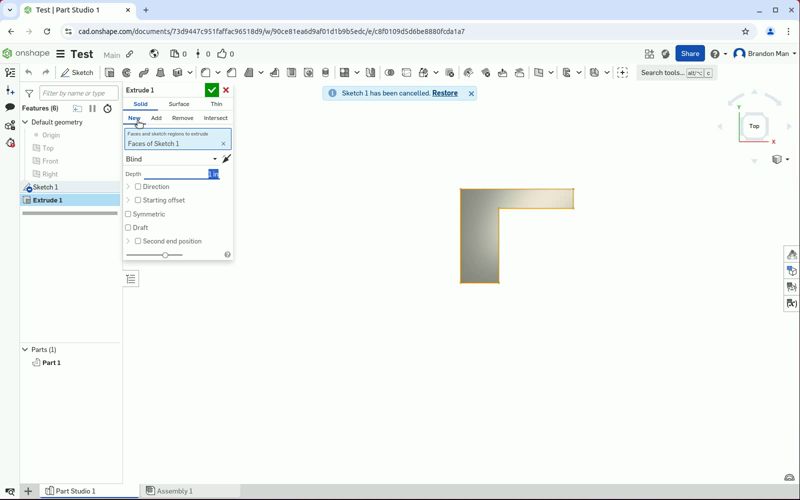
text(7.702)
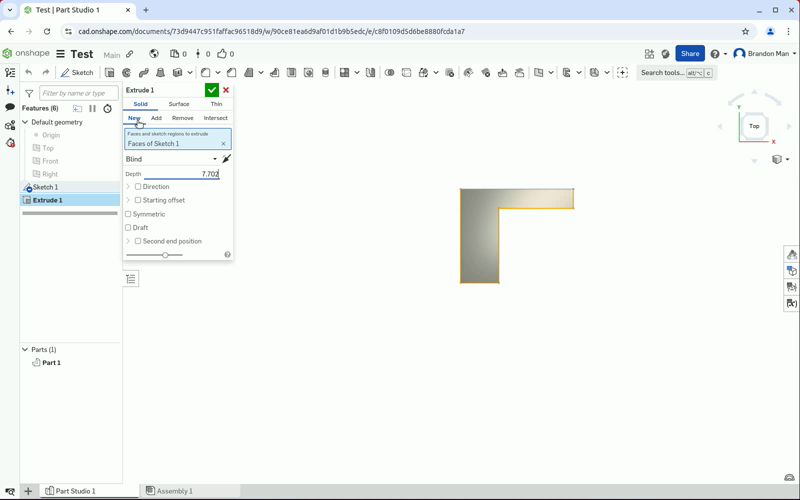
key(tab, 3)
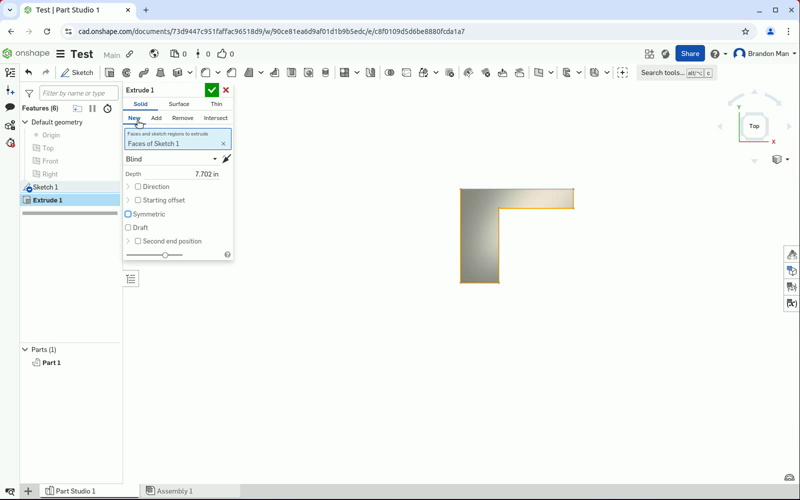
key(space)
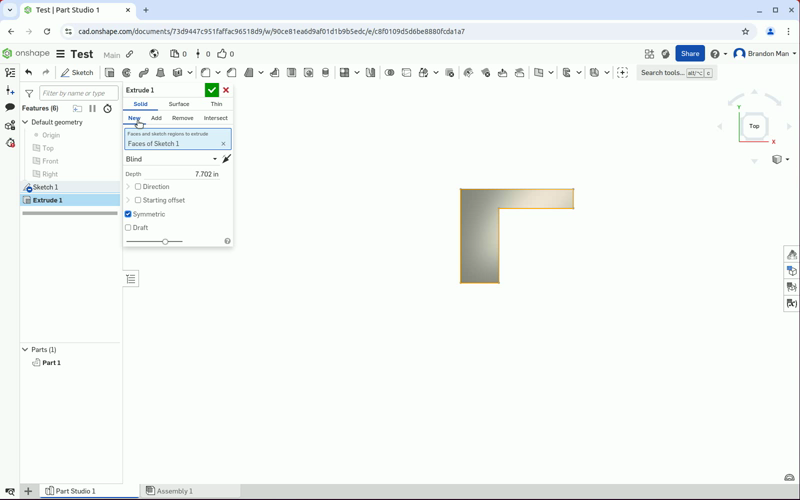
key(enter)
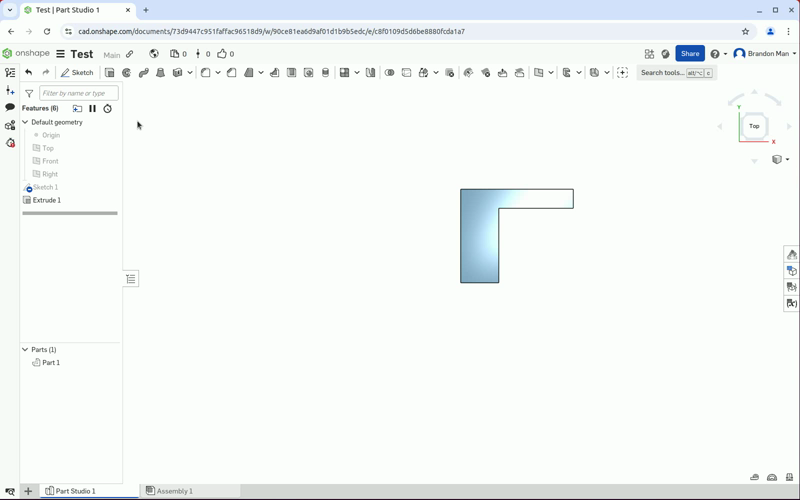
key(shift+h)
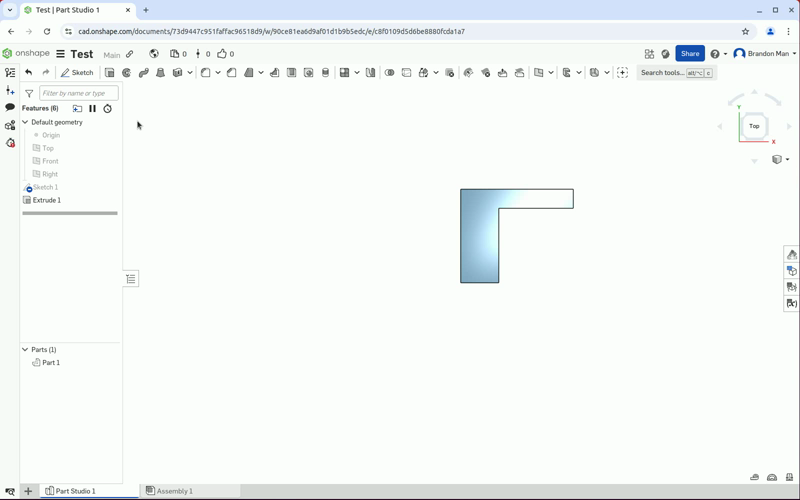
key(shift+h)
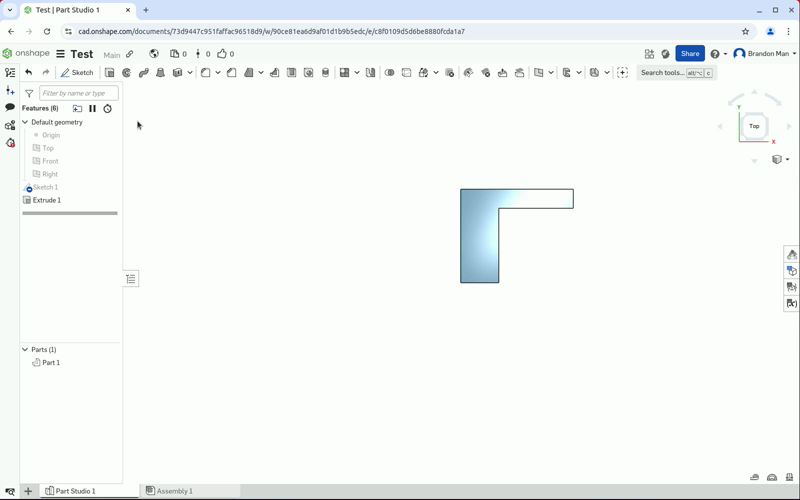
mouse_move(73, 189)
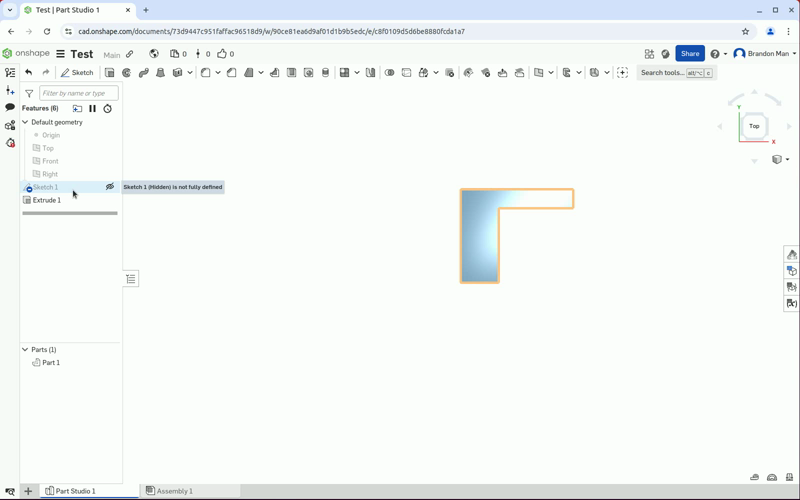
click(73, 189)
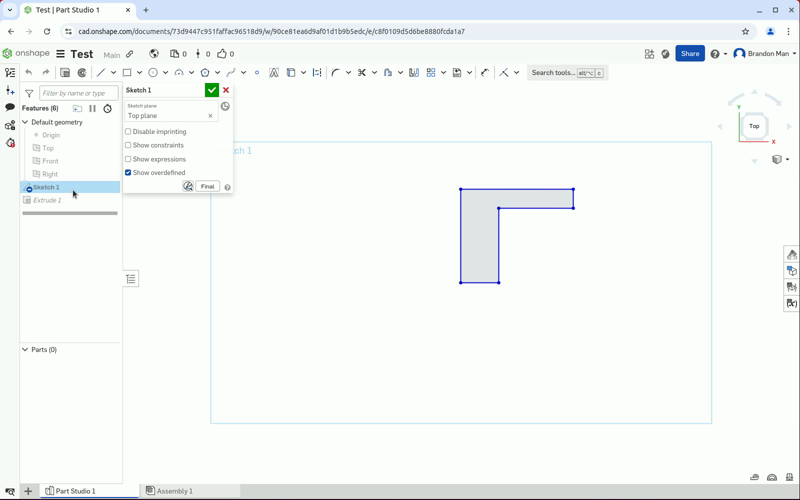
mouse_move(229, 92)
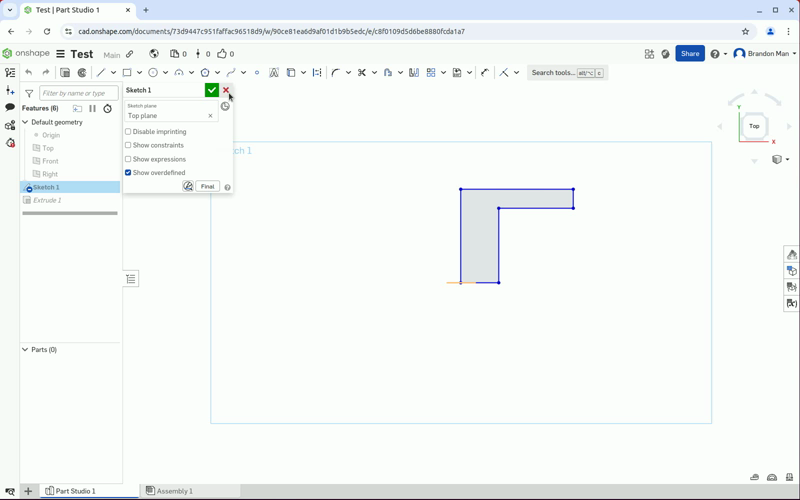
click(229, 92)
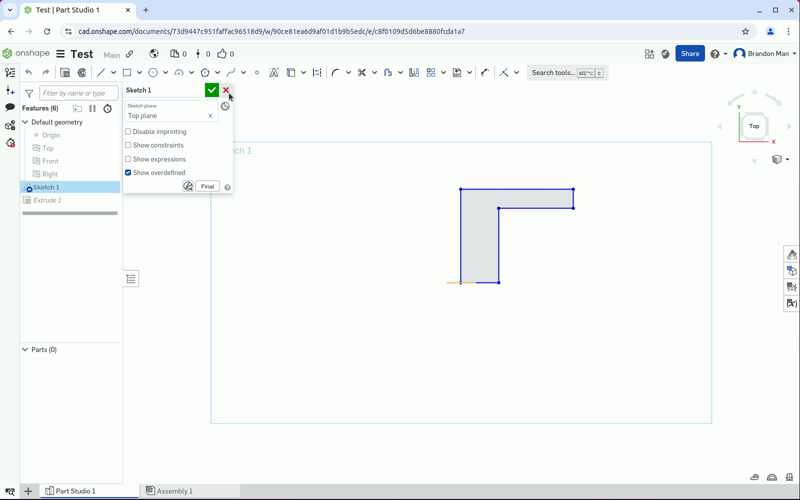
key(shift+s)
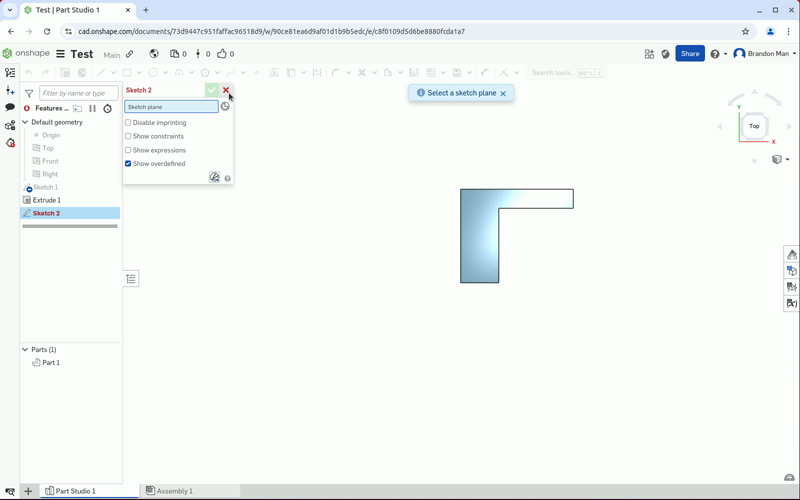
mouse_move(73, 150)
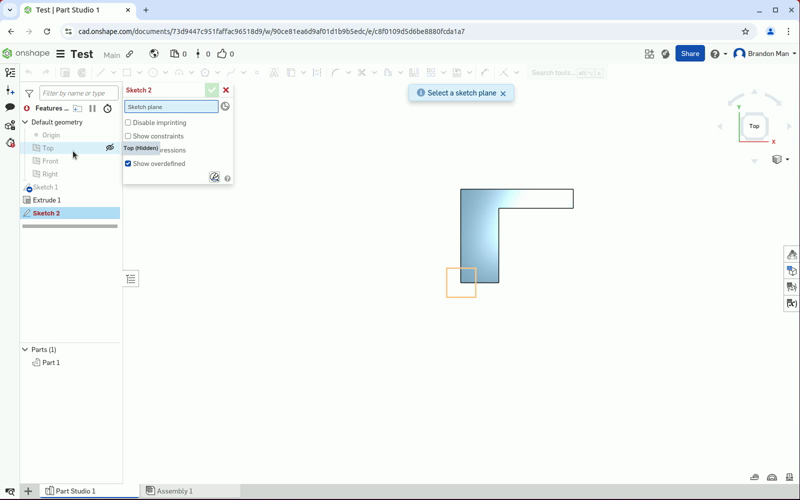
click(73, 150)
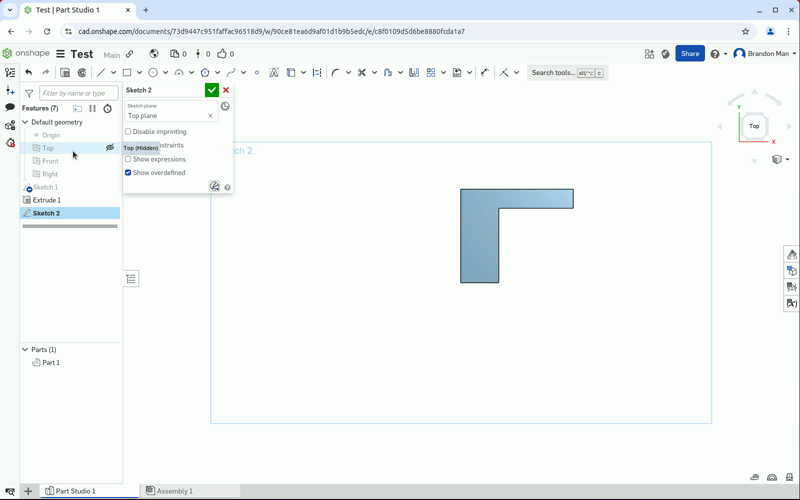
mouse_move(73, 352)
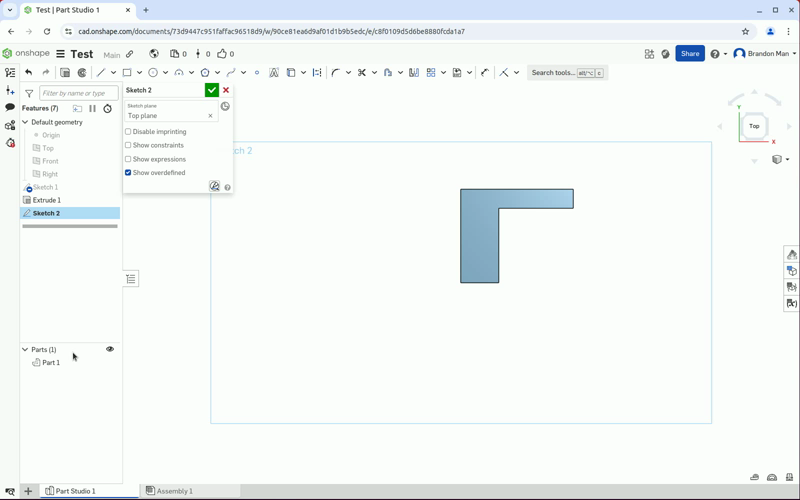
key(y)
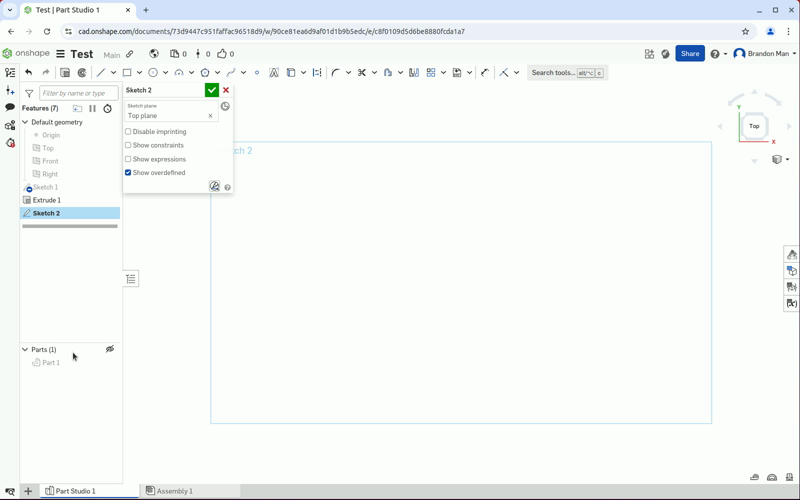
key(l)
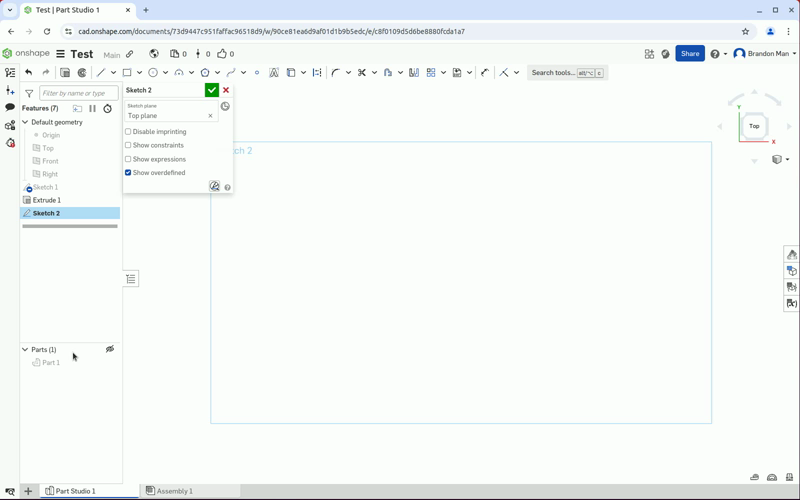
key_down(shift)
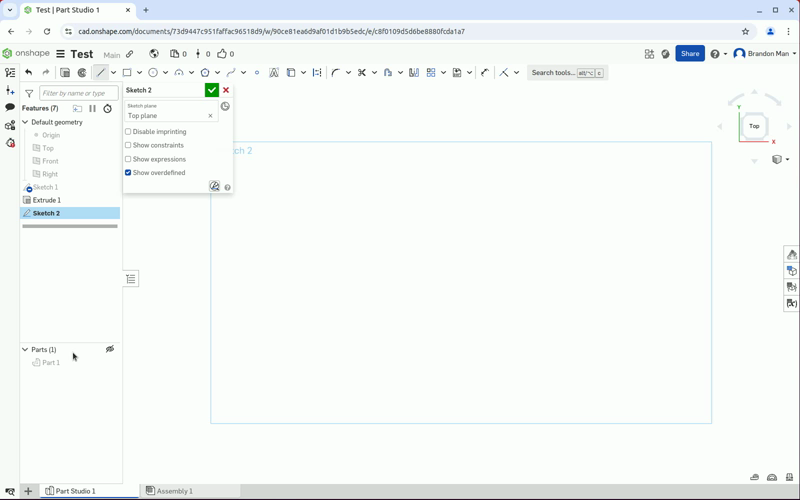
mouse_move(498, 282)
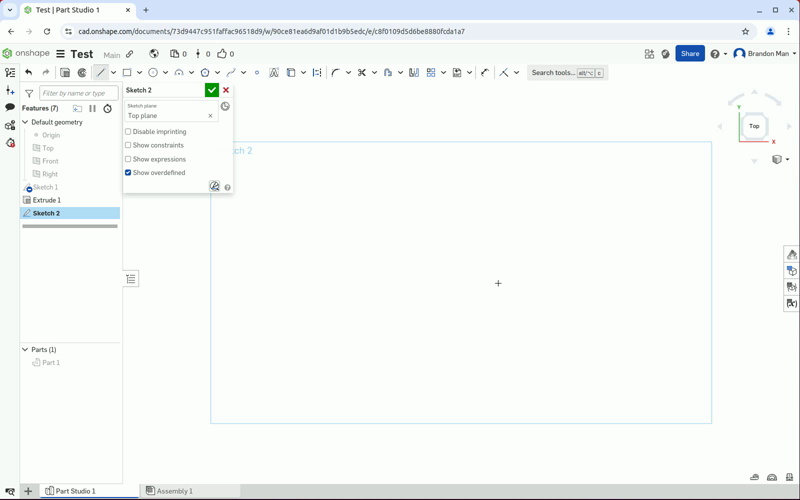
click(498, 282)
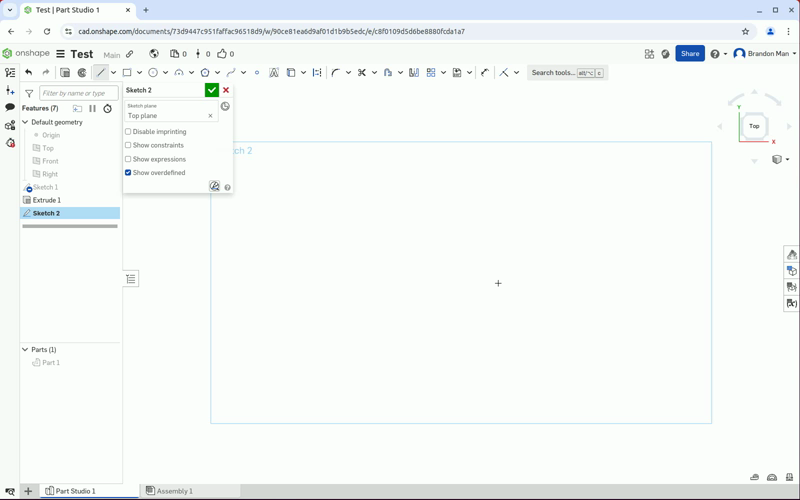
key_up(shift)
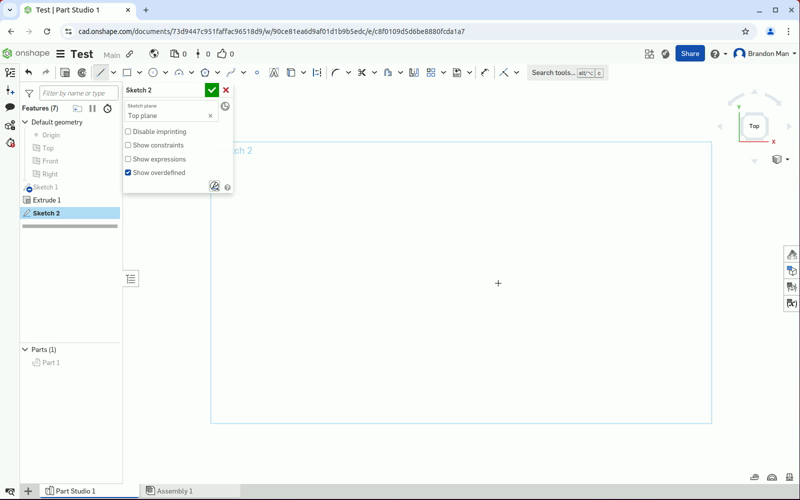
key_down(shift)
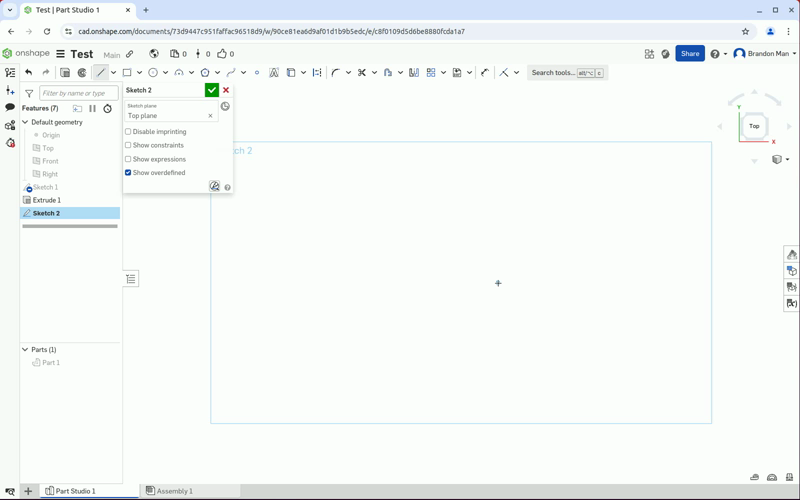
mouse_move(573, 282)
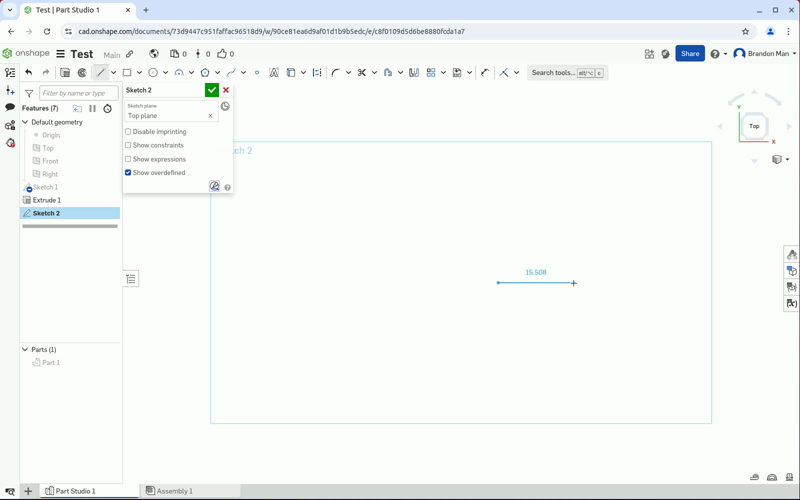
click(573, 282)
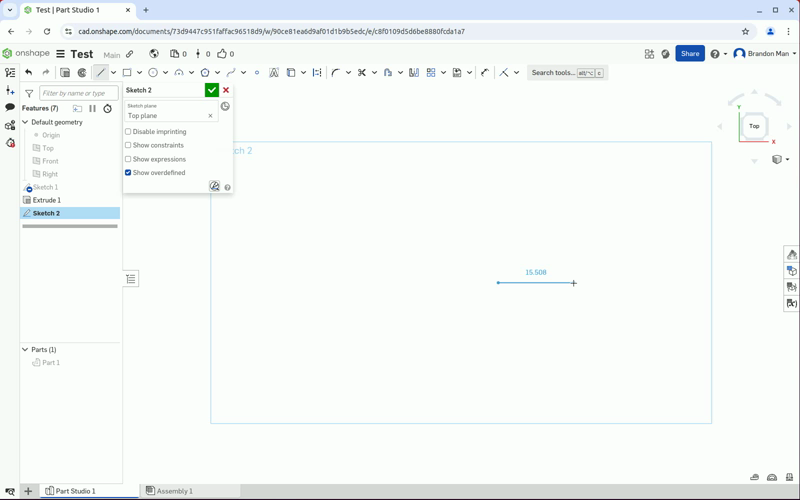
key_up(shift)
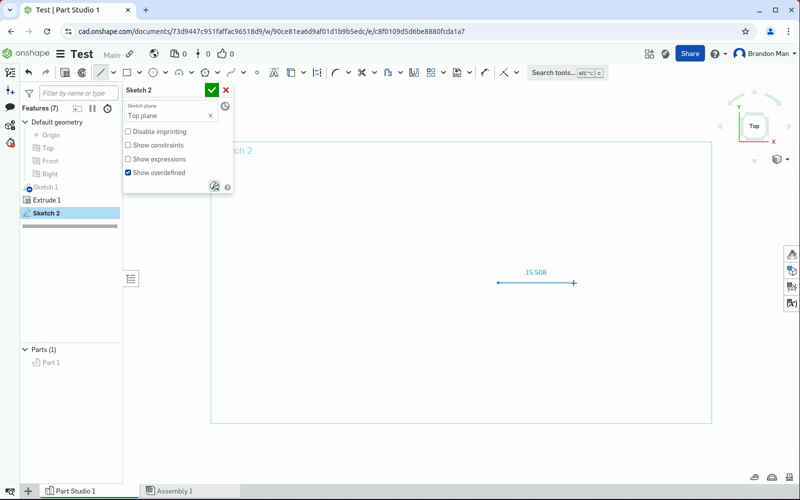
key_down(shift)
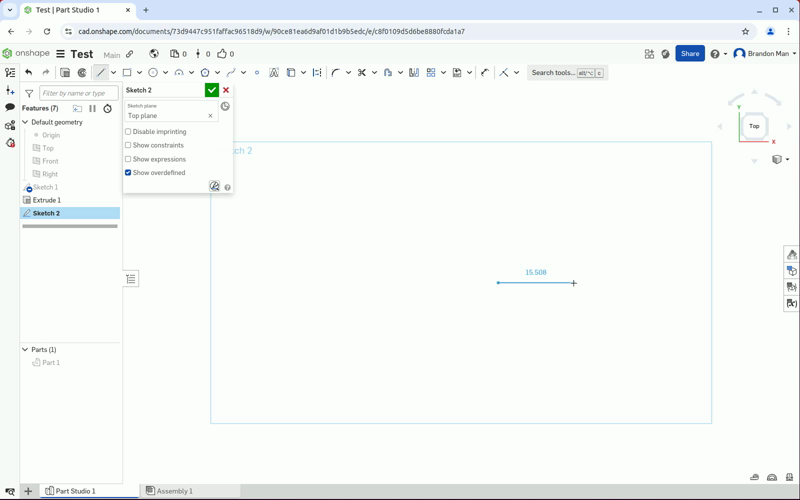
mouse_move(573, 207)
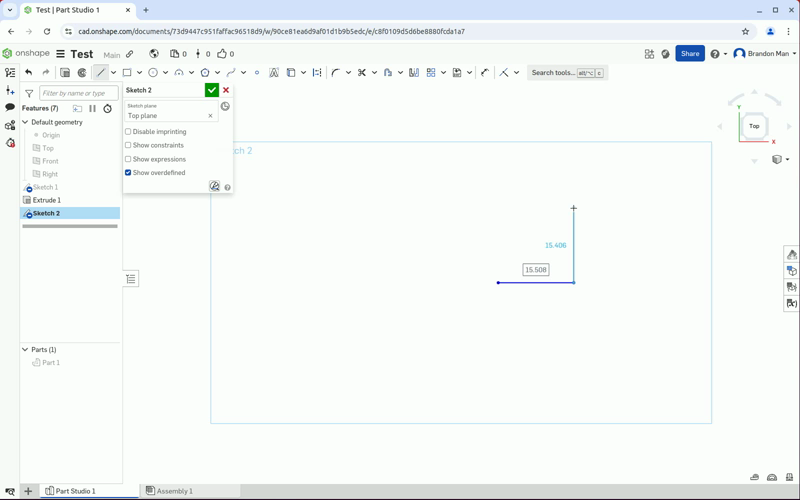
click(573, 207)
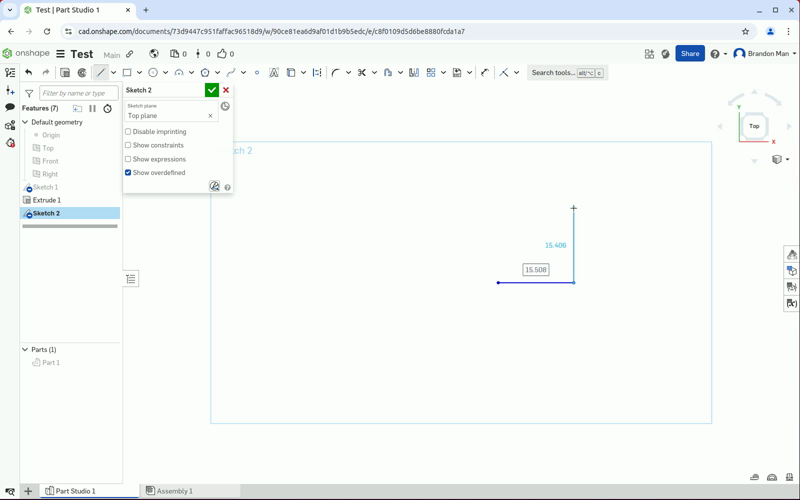
key_up(shift)
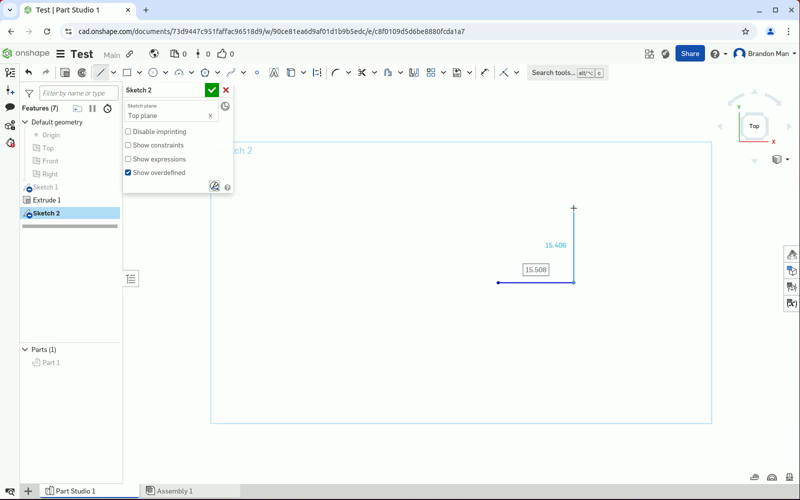
key_down(shift)
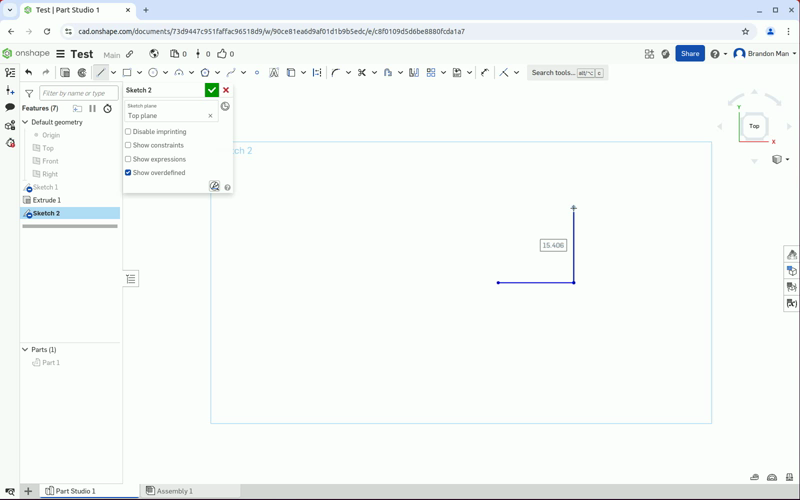
mouse_move(498, 207)
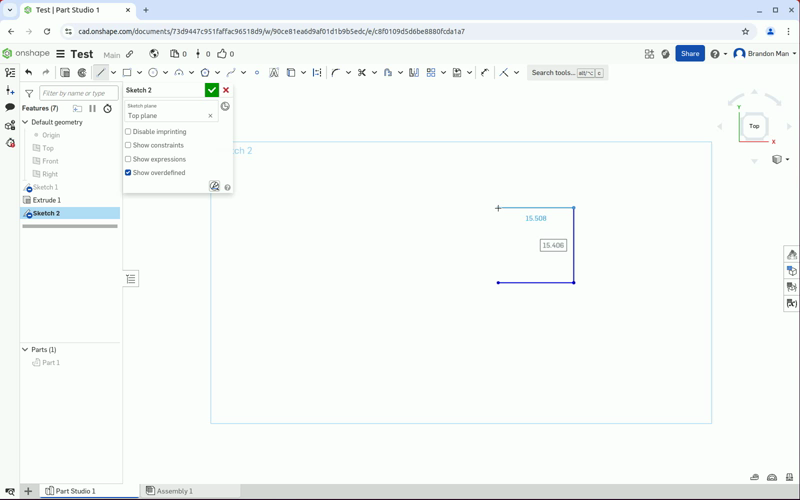
click(498, 207)
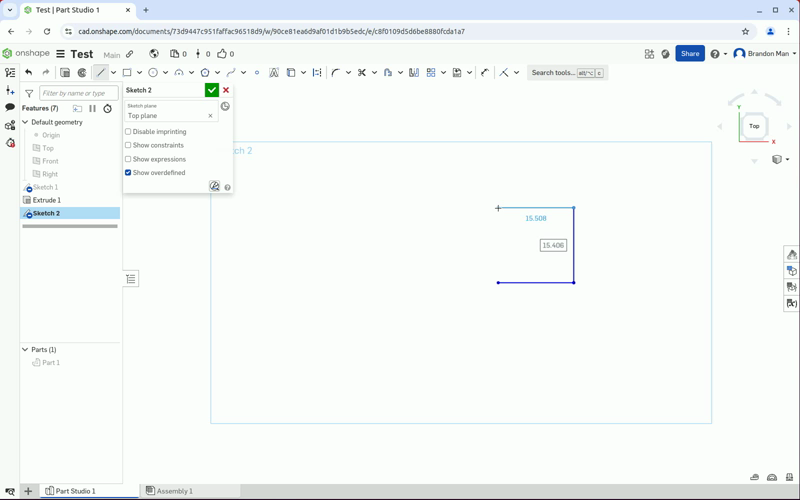
key_up(shift)
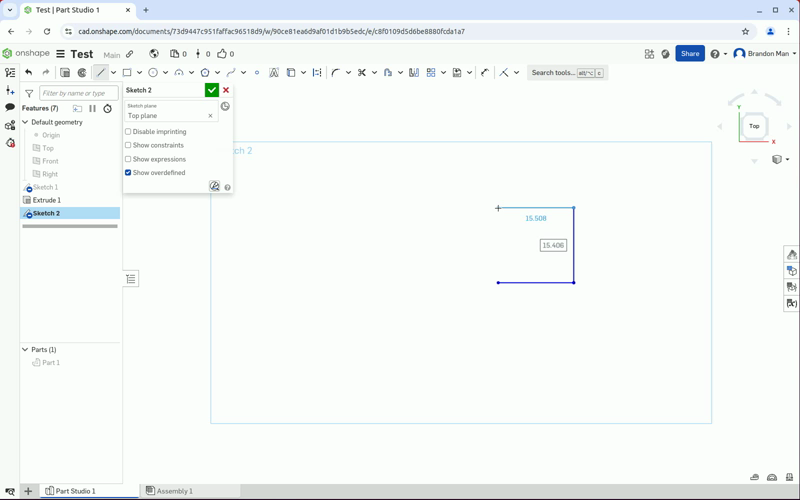
key_down(shift)
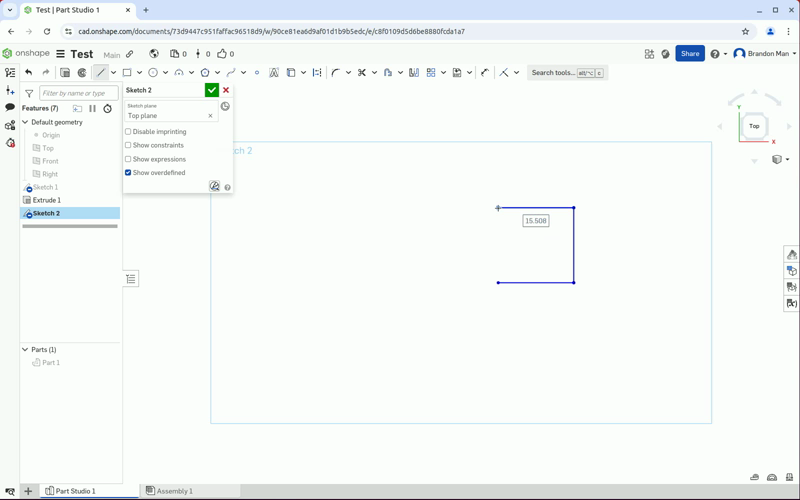
mouse_move(498, 282)
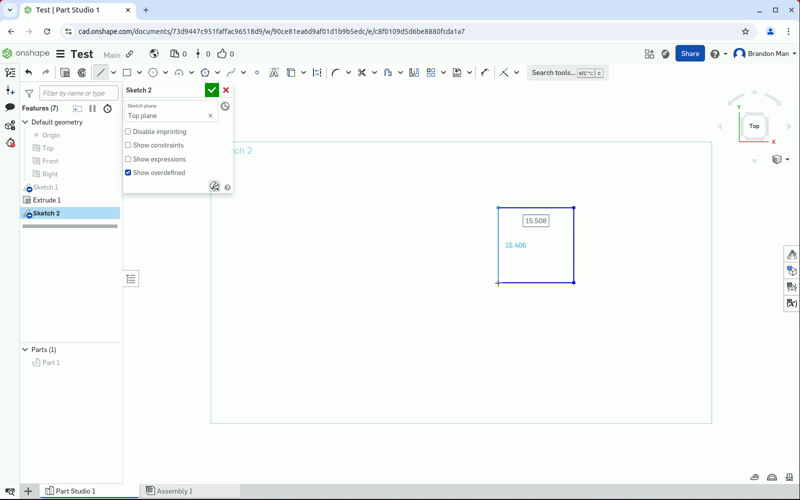
key_up(shift)
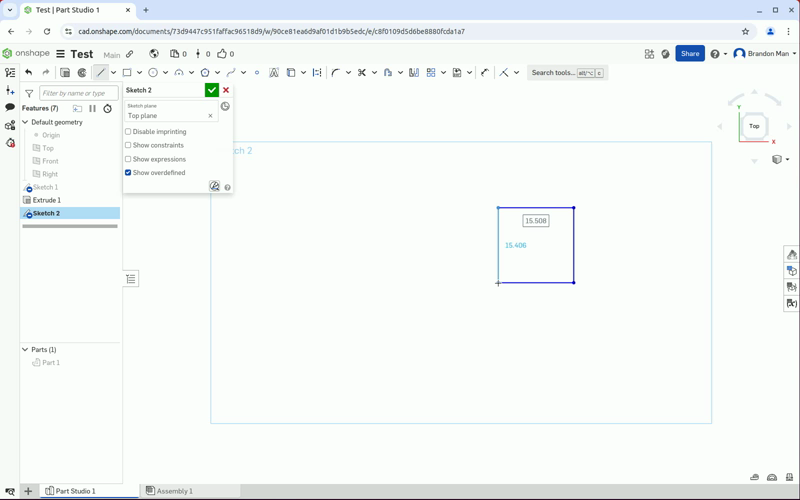
click(498, 282)
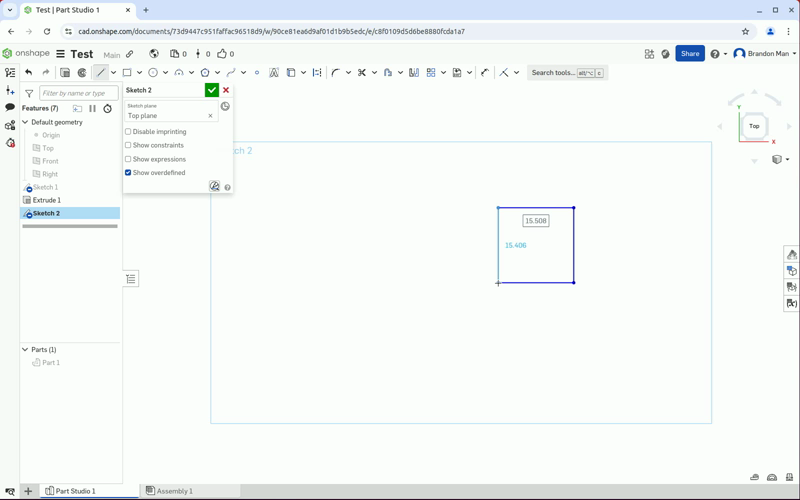
key(esc)
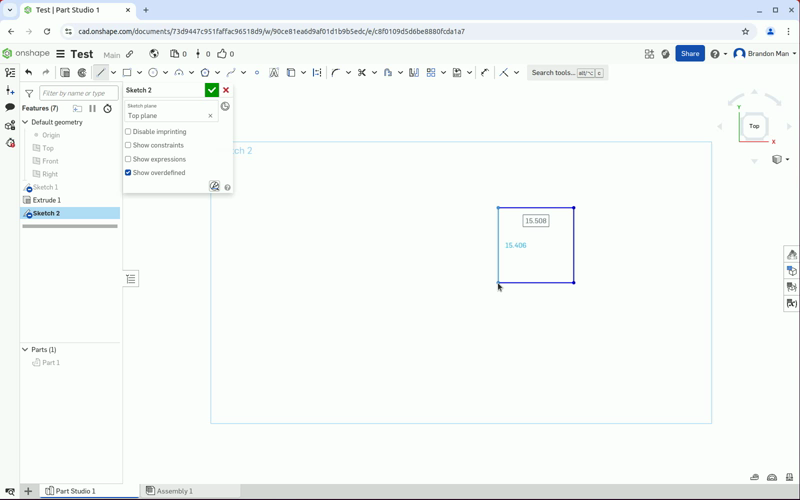
mouse_move(533, 258)
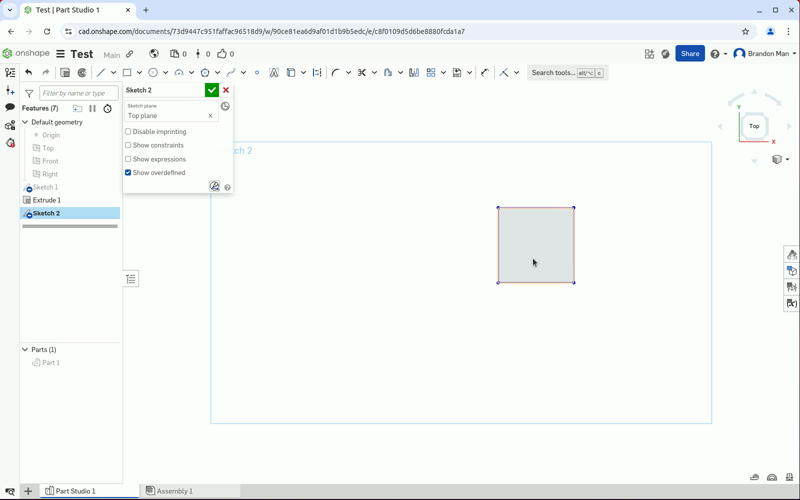
click(533, 258)
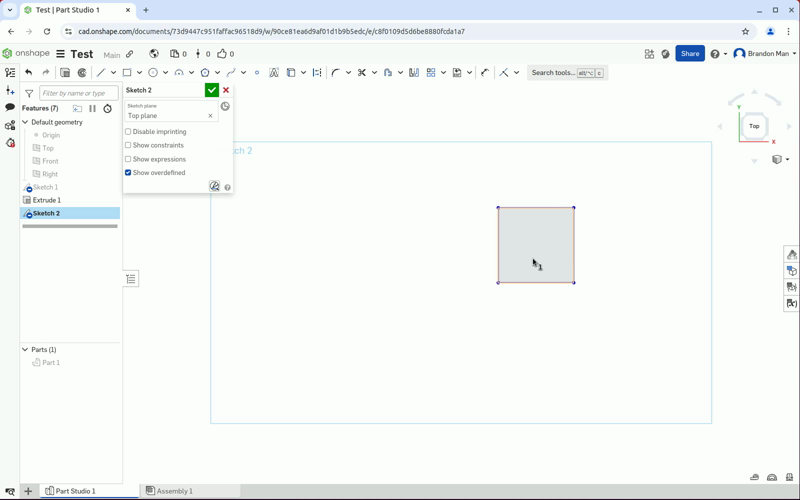
mouse_move(73, 352)
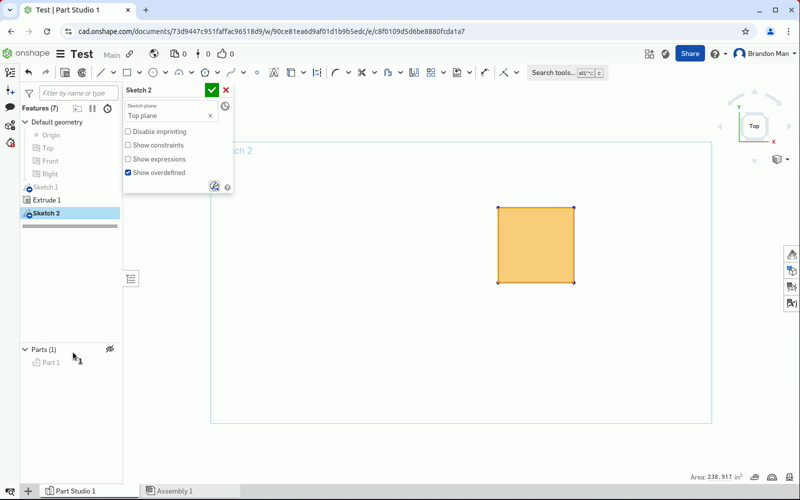
key(shift+y)
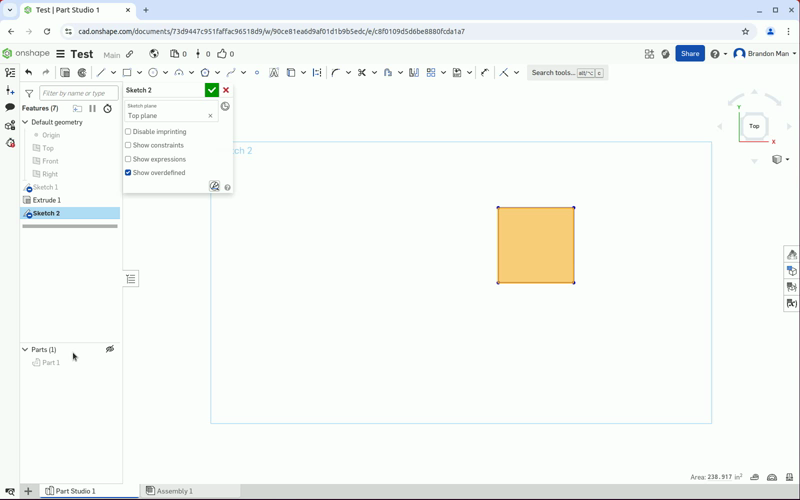
key(shift+e)
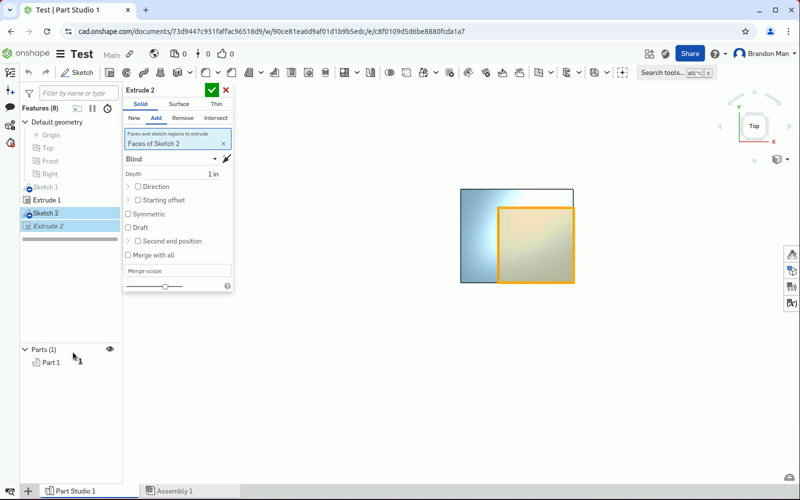
mouse_move(143, 106)
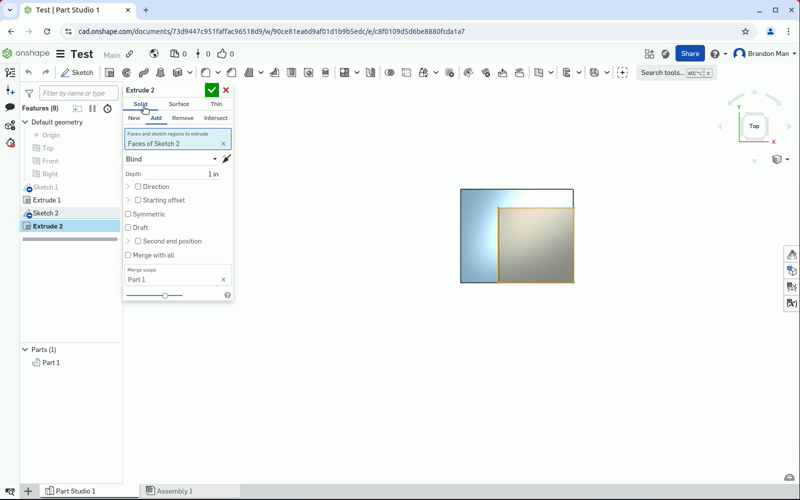
click(143, 106)
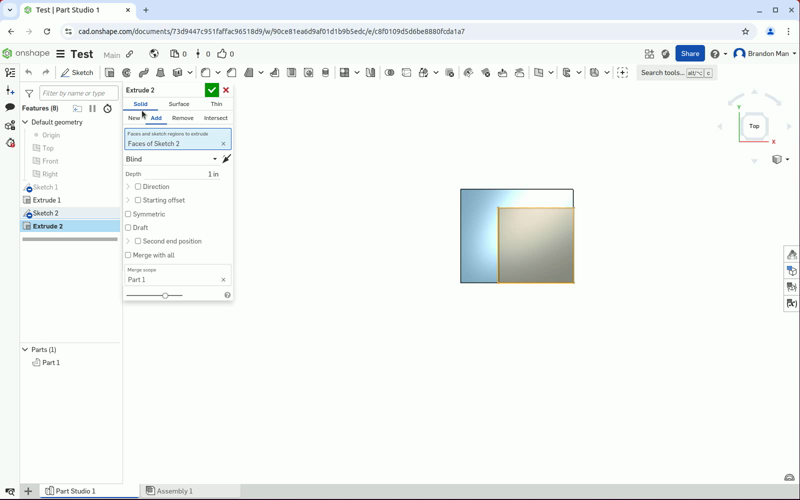
mouse_move(137, 120)
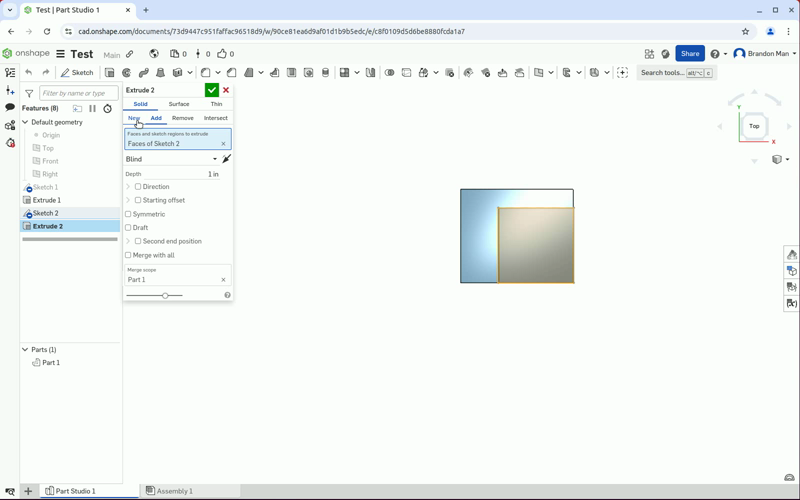
click(137, 120)
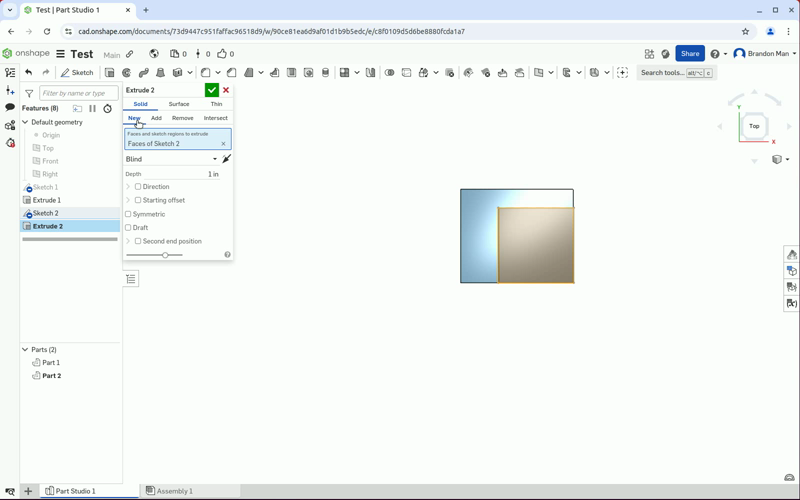
key(tab, 4)
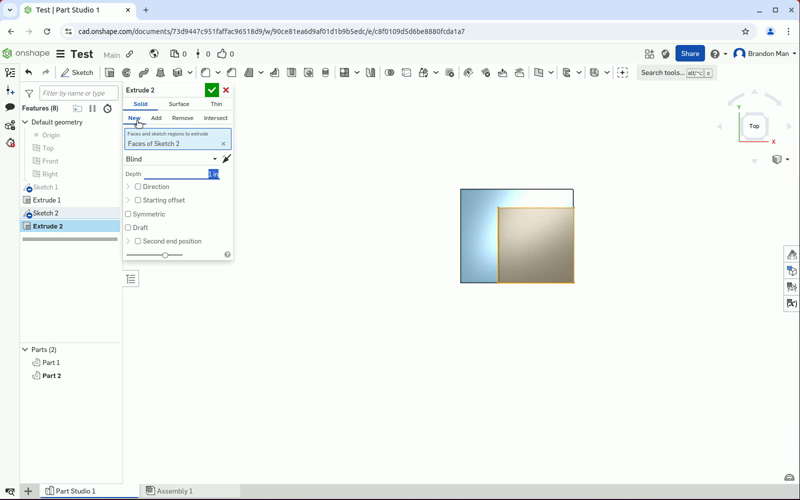
text(-3.851)
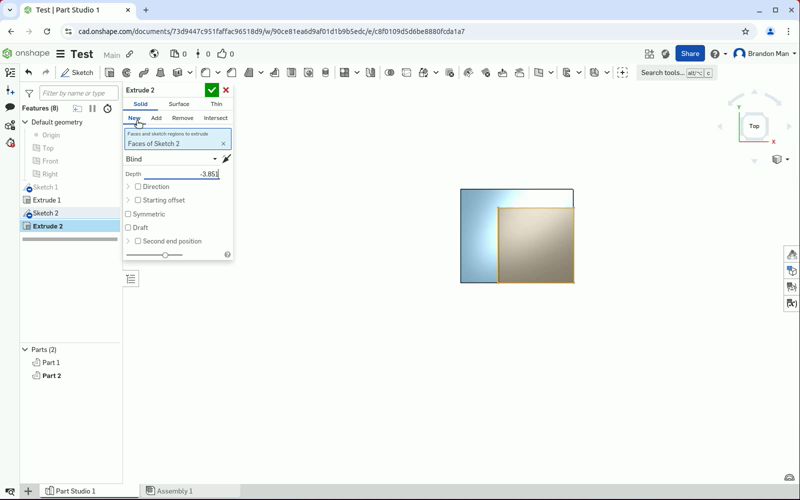
key(enter)
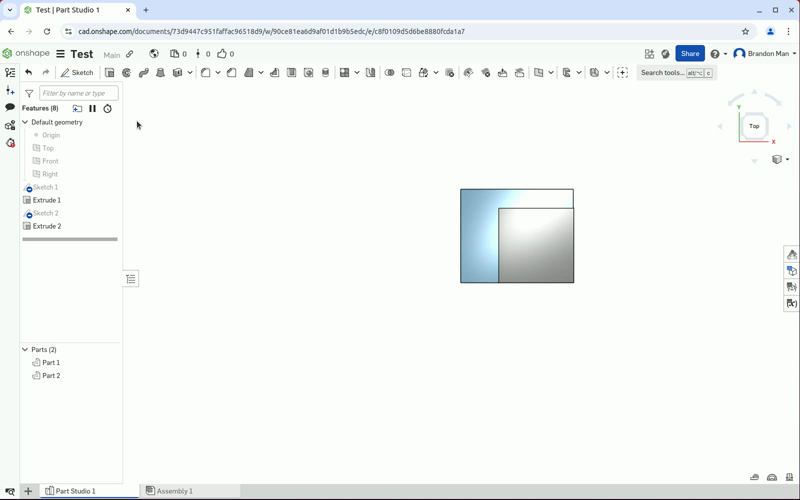
key(shift+h)
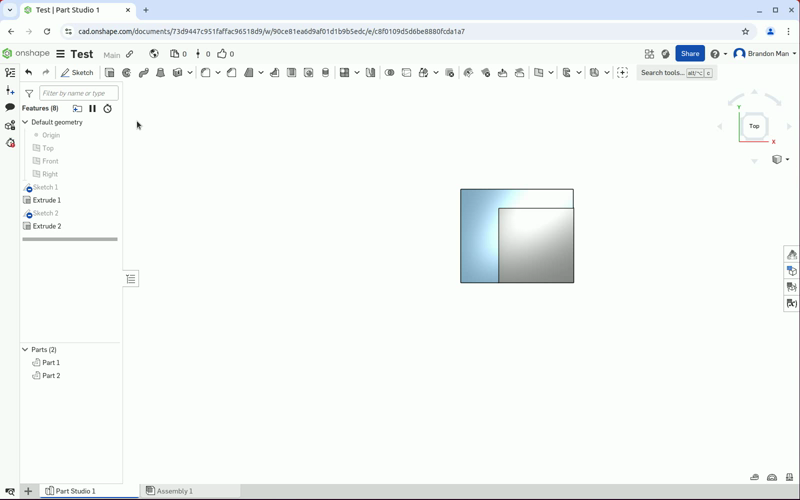
key(shift+h)
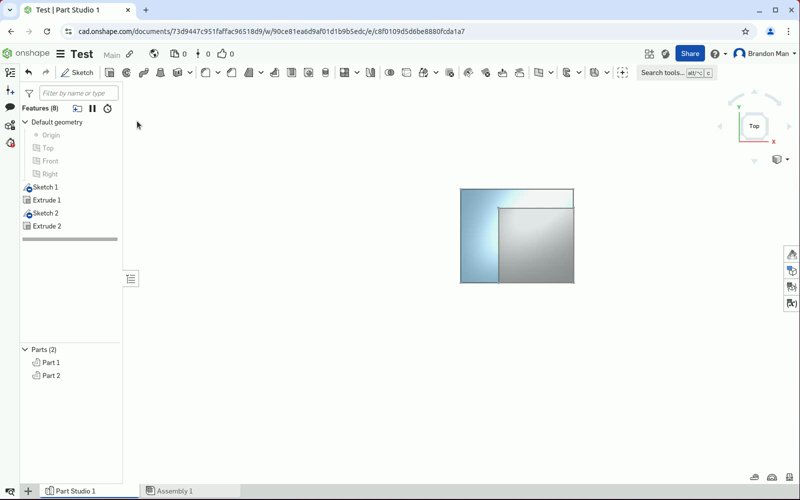
key(shift+7)
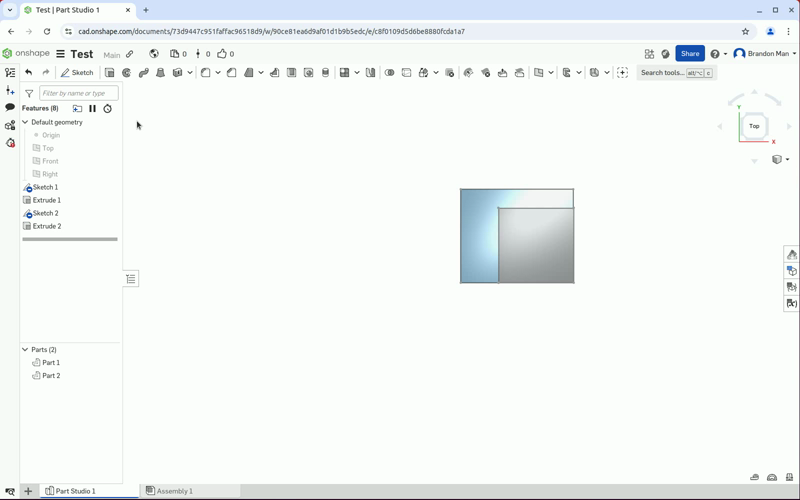
key(up, 3)
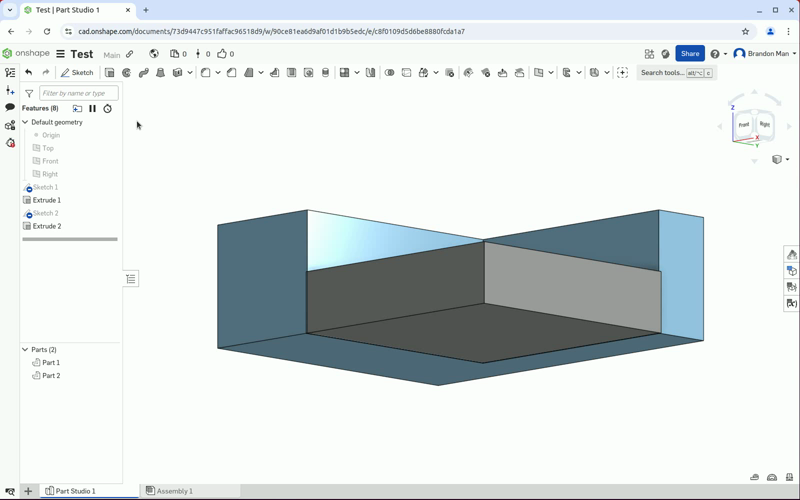
key(left, 3)
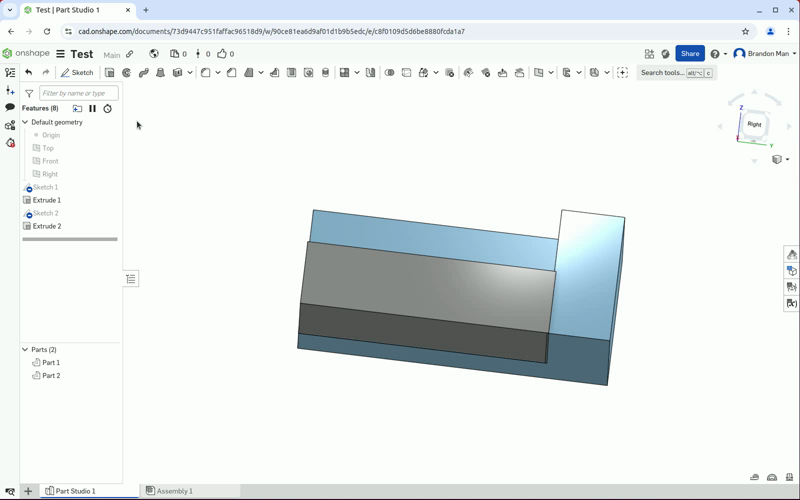
key(right, 3)
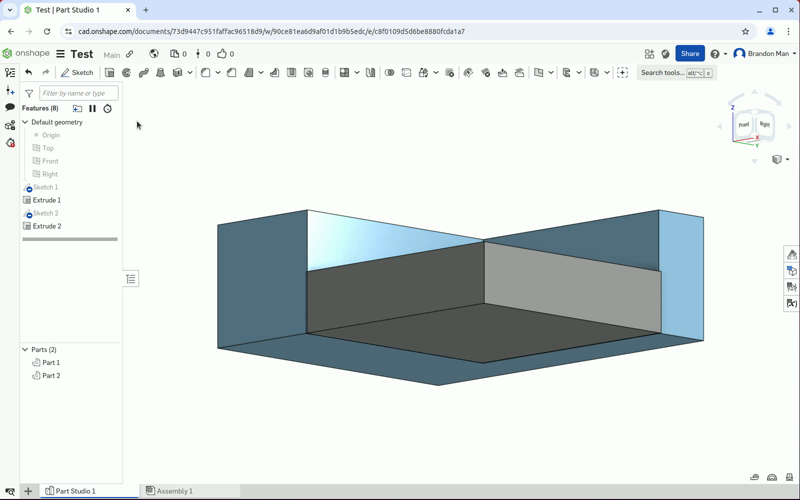
key(down, 3)
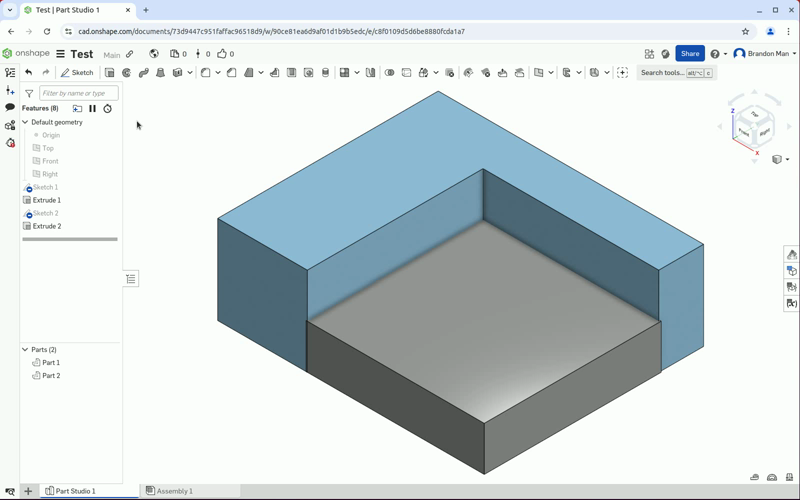
mouse_move(73, 189)
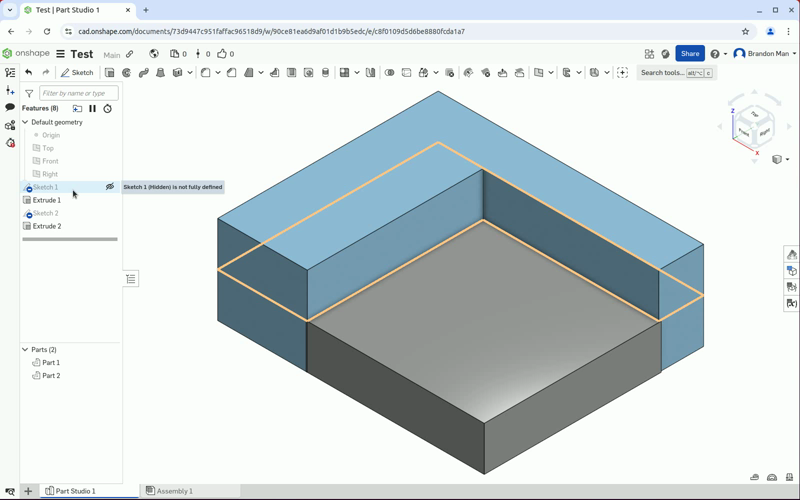
click(73, 189)